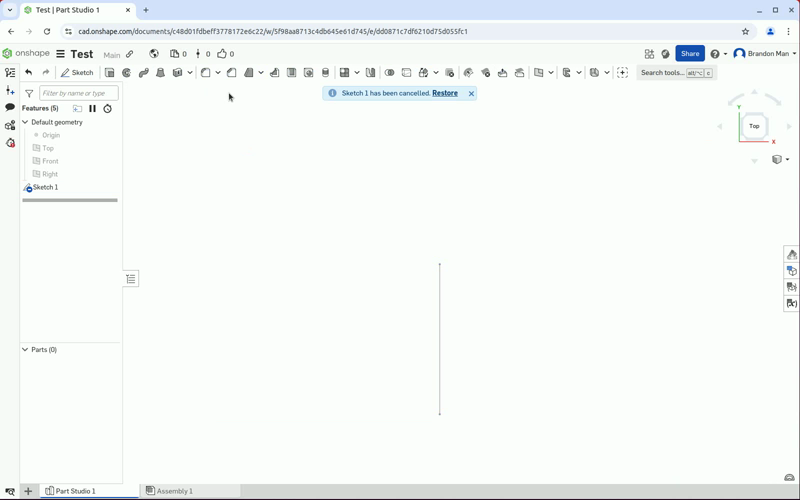
key(shift+h)
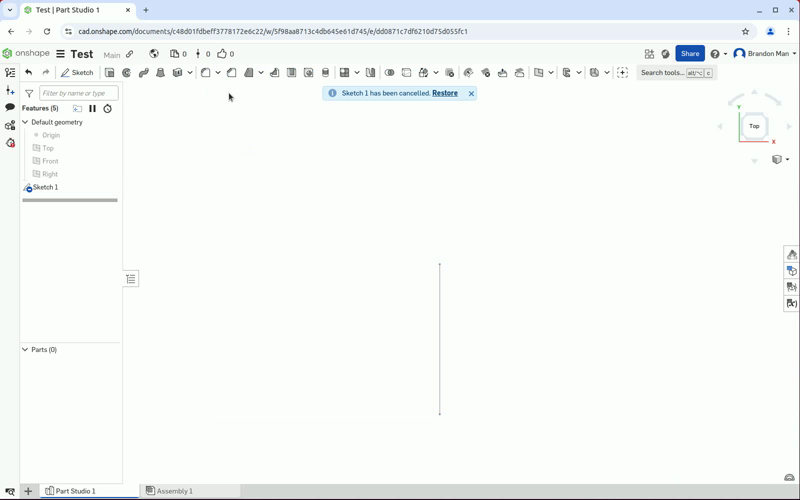
key(shift+s)
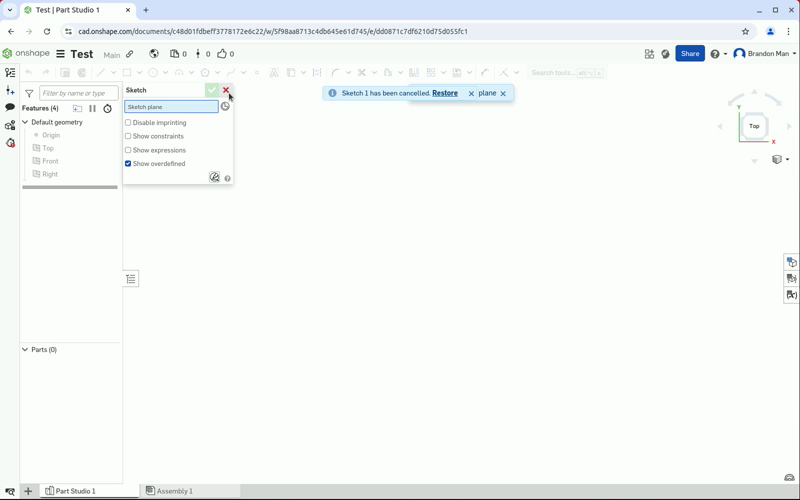
mouse_move(73, 150)
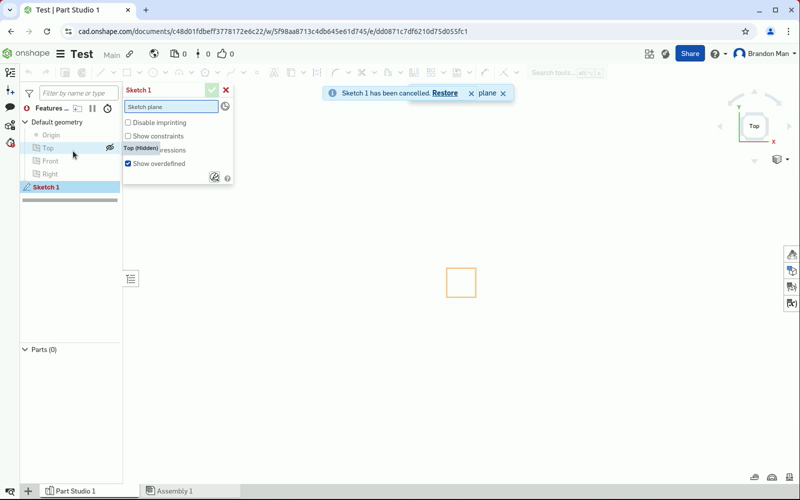
click(73, 150)
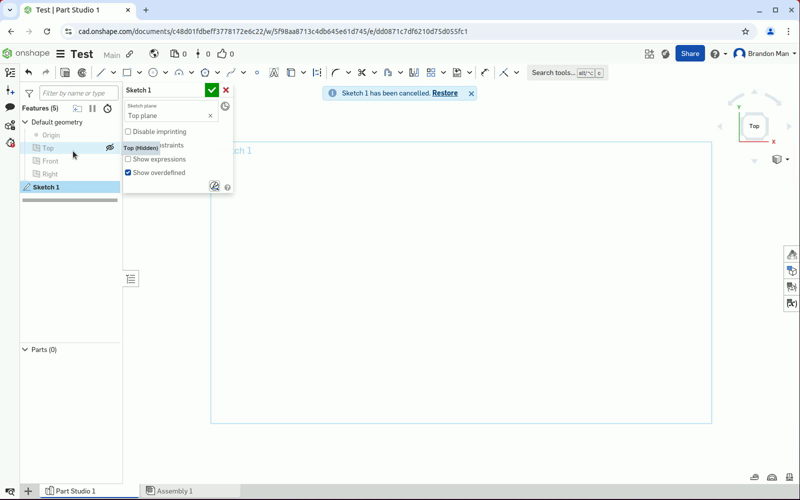
mouse_move(73, 352)
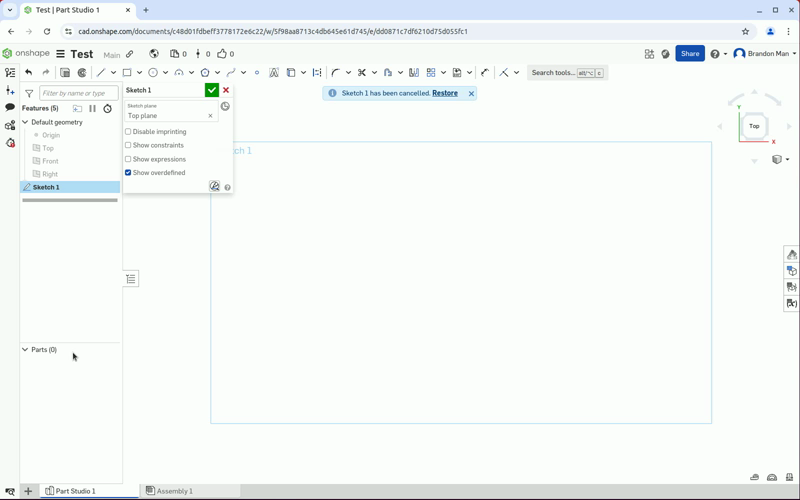
key(y)
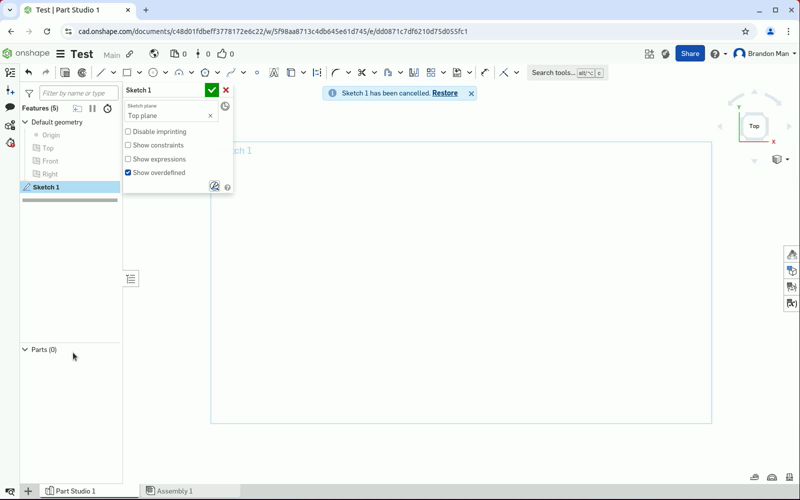
key(c)
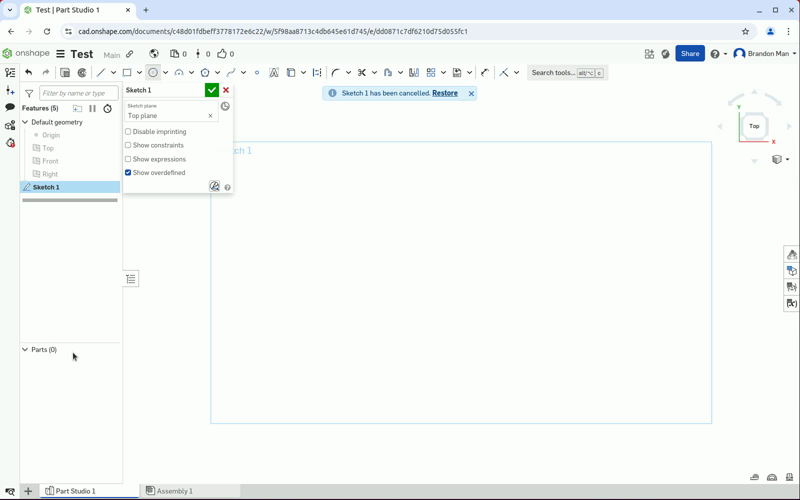
key_down(shift)
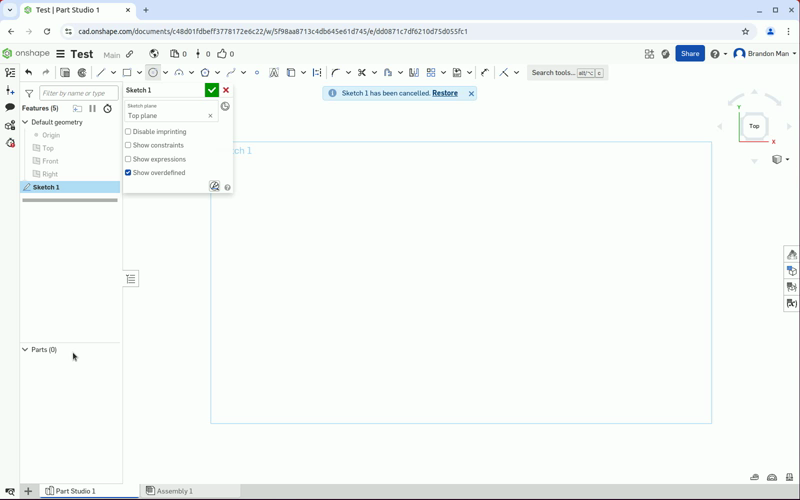
mouse_move(461, 282)
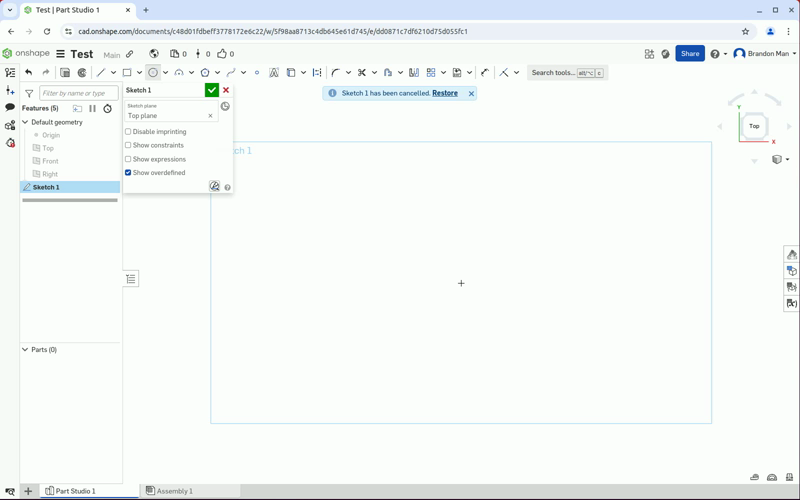
click(461, 282)
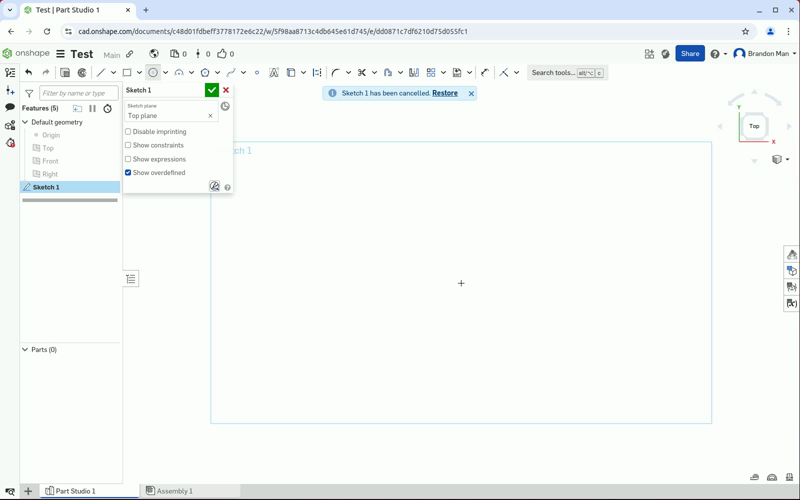
key_up(shift)
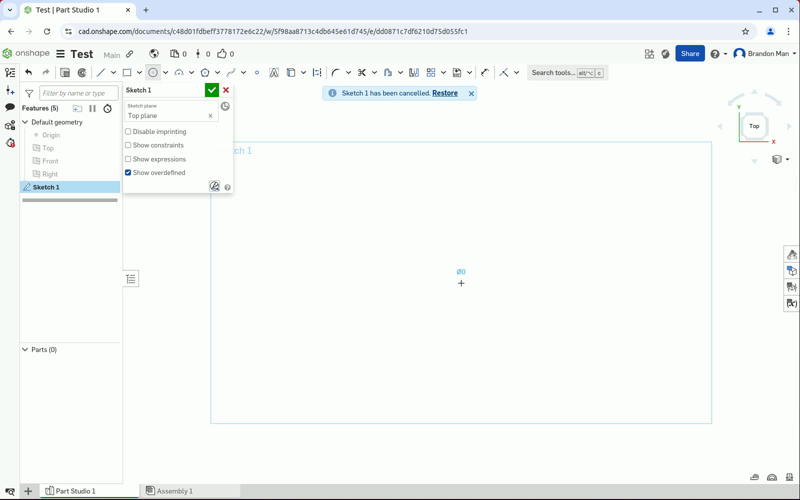
mouse_move(548, 282)
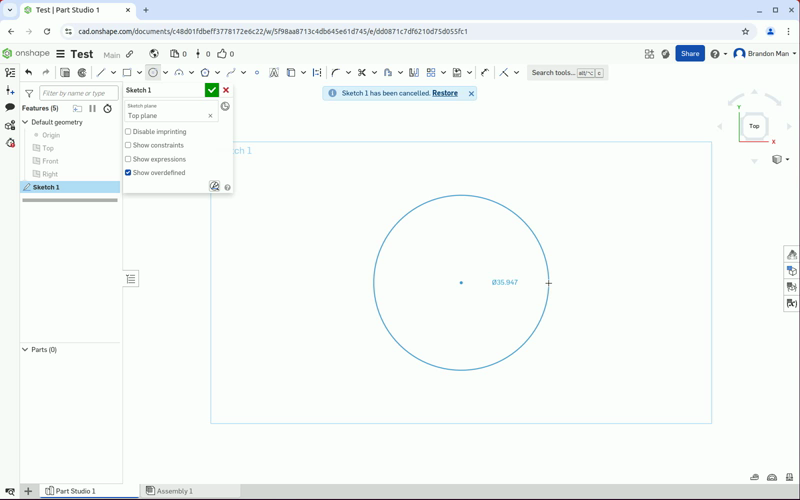
click(548, 282)
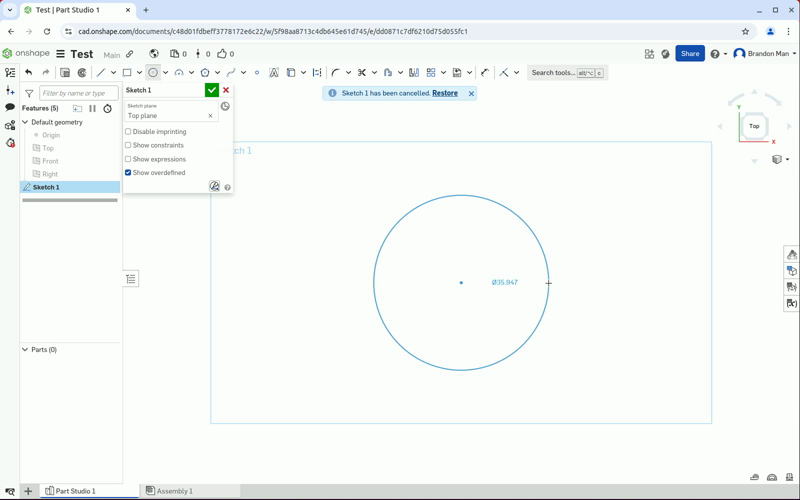
key(esc)
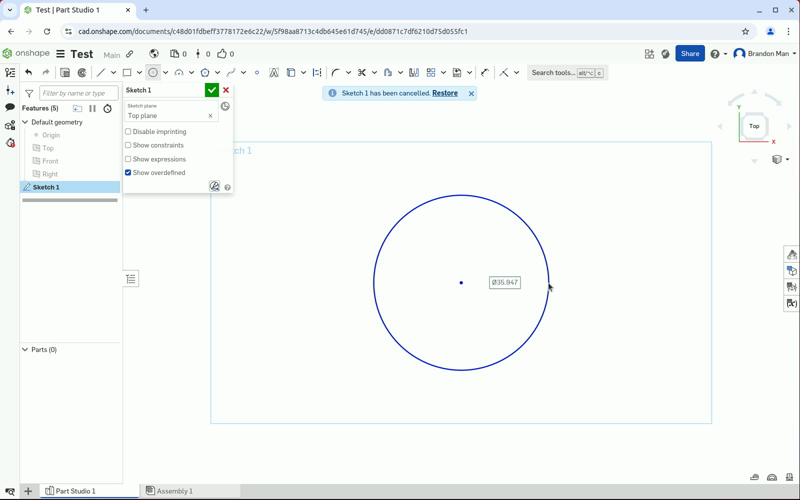
key(c)
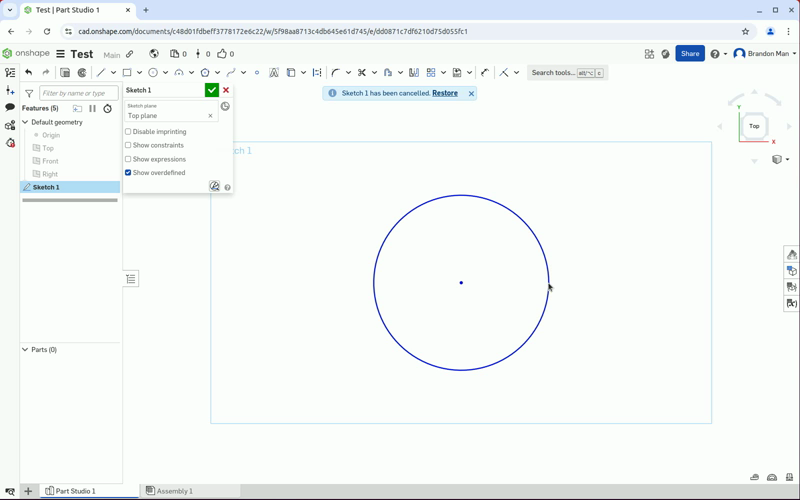
key_down(shift)
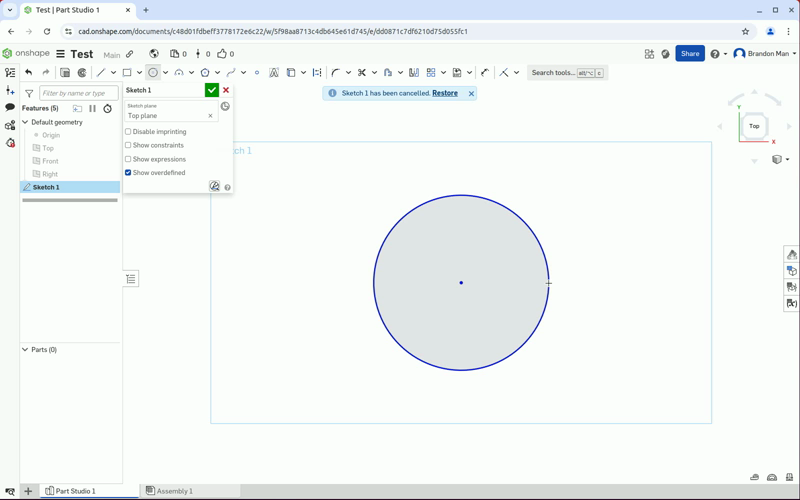
mouse_move(461, 282)
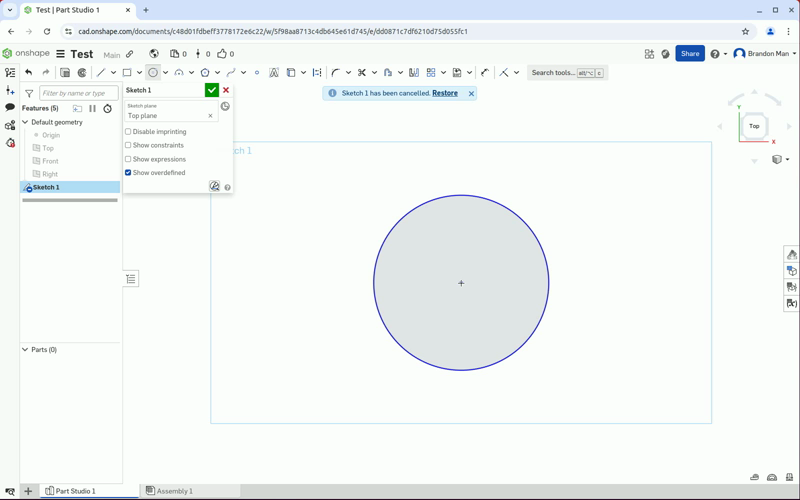
click(461, 282)
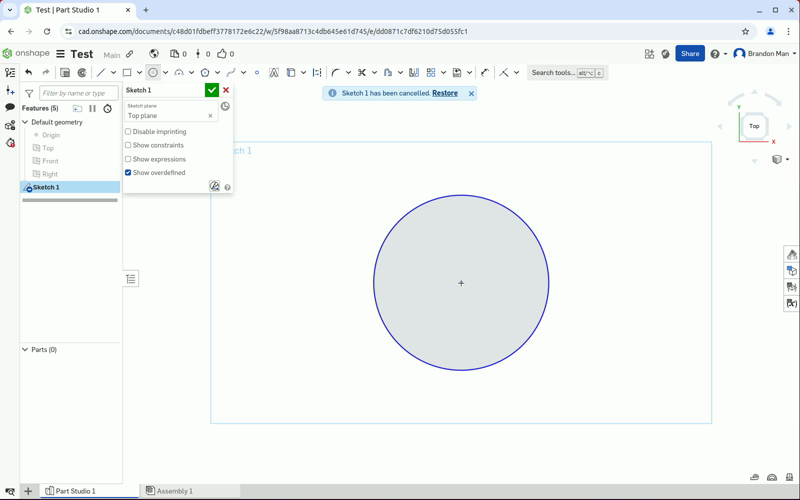
key_up(shift)
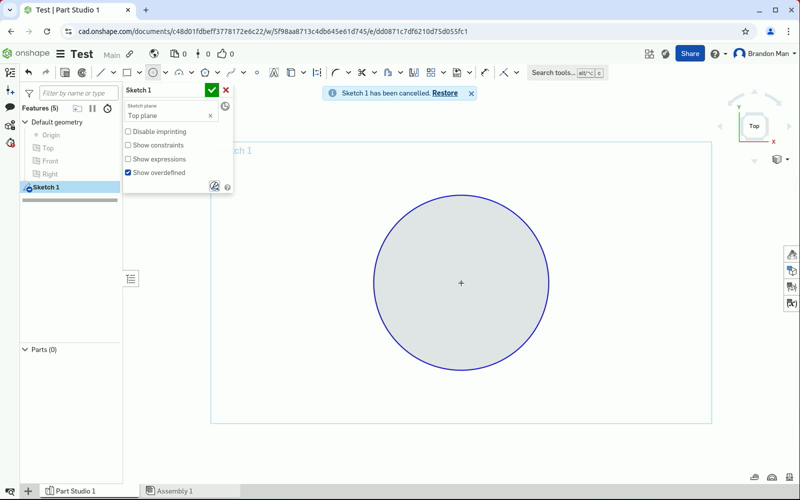
mouse_move(505, 282)
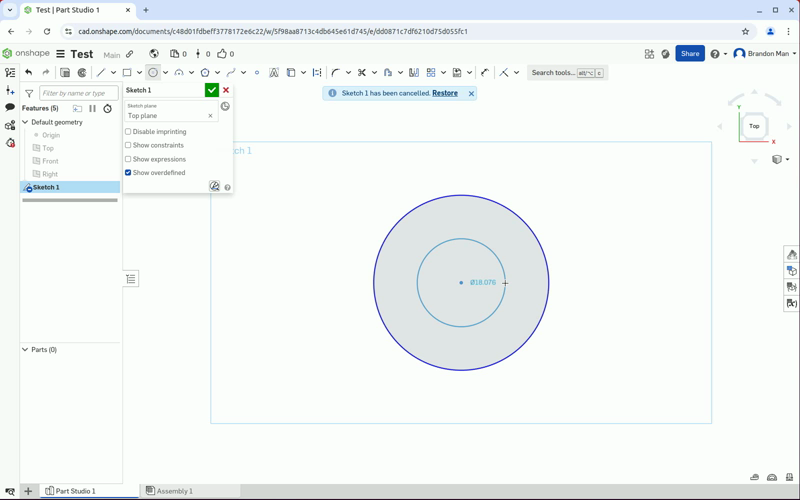
click(505, 282)
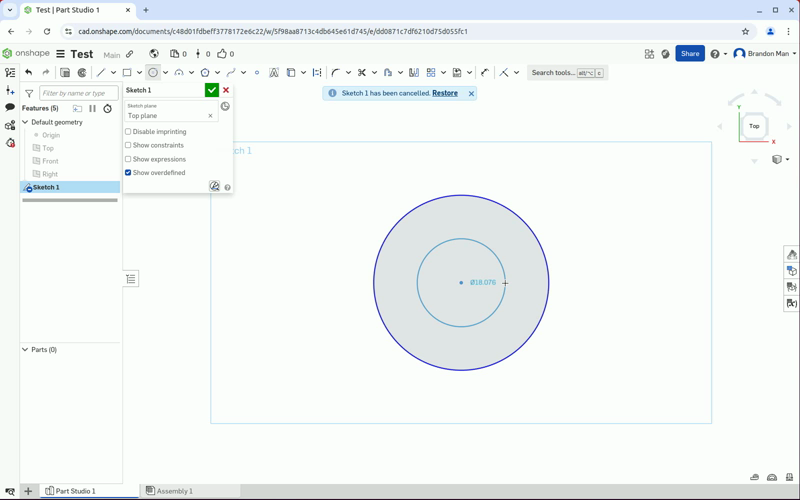
key(esc)
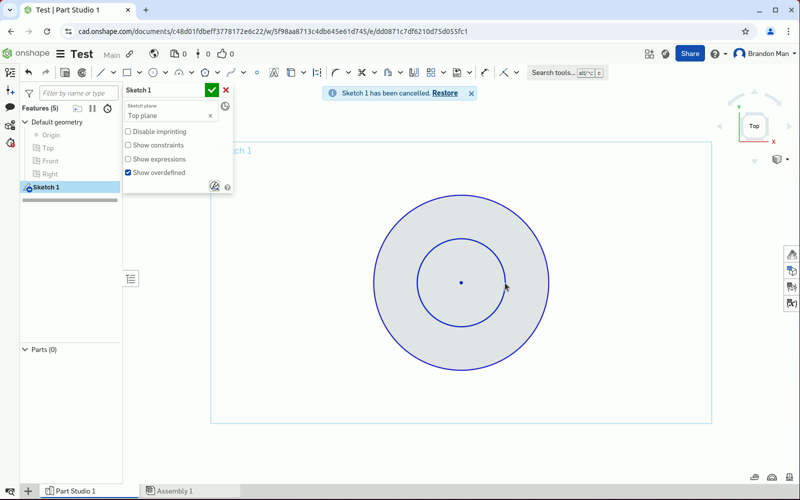
mouse_move(532, 260)
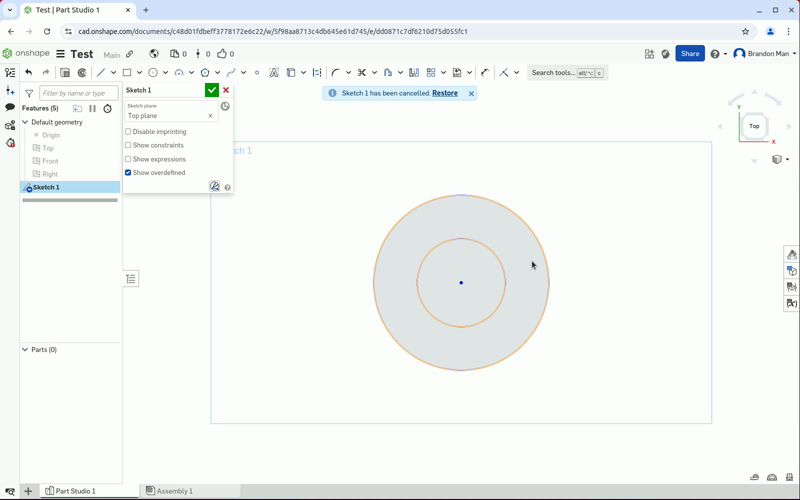
click(532, 260)
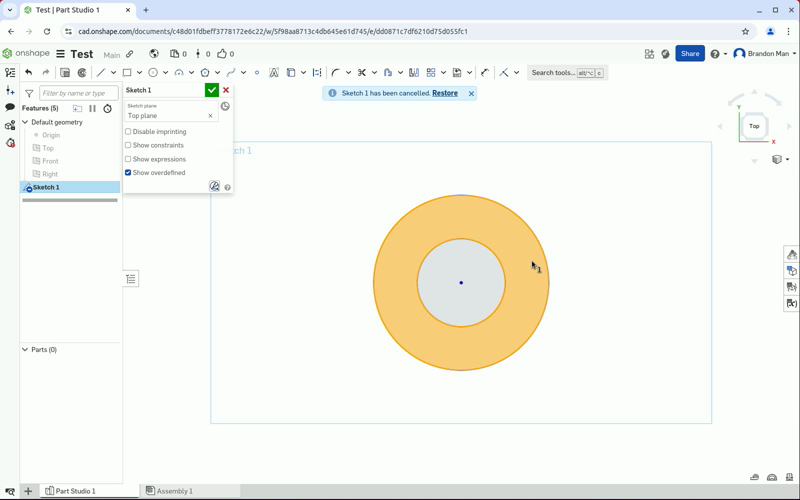
mouse_move(73, 352)
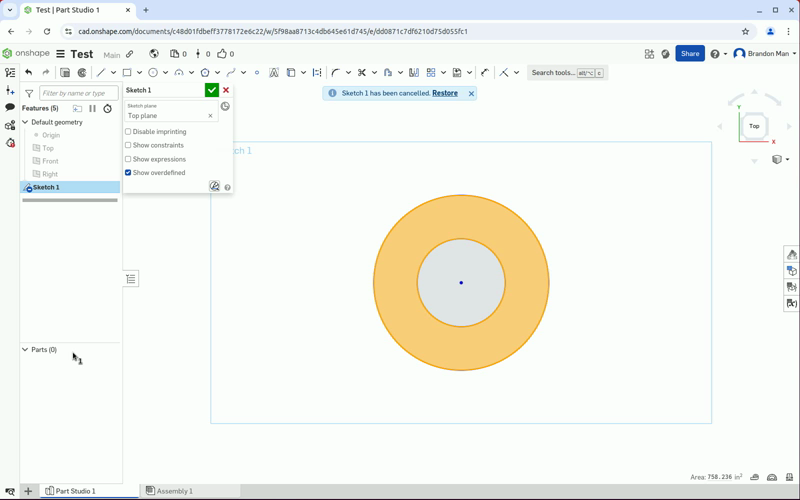
key(shift+y)
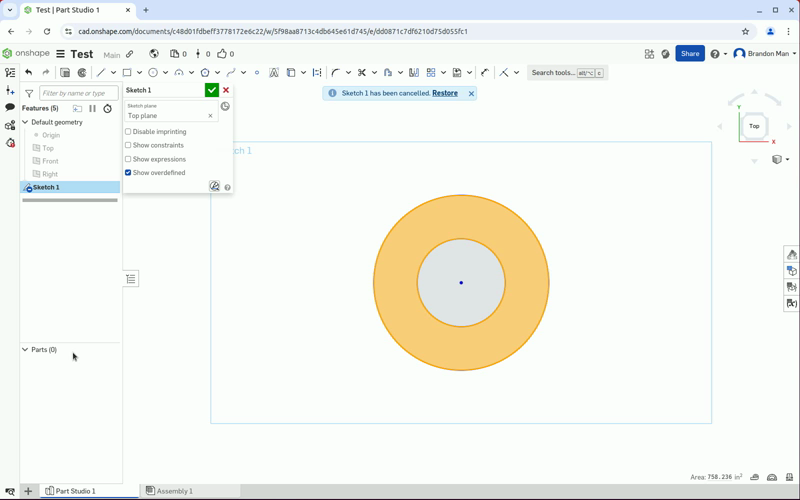
key(shift+e)
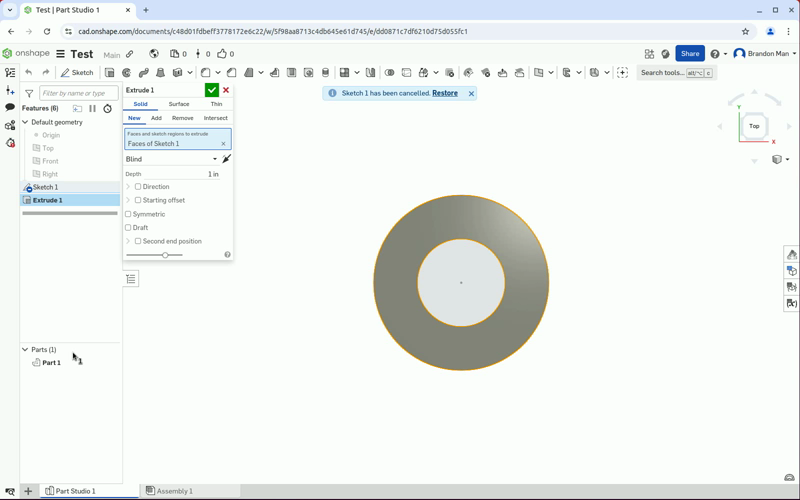
mouse_move(143, 106)
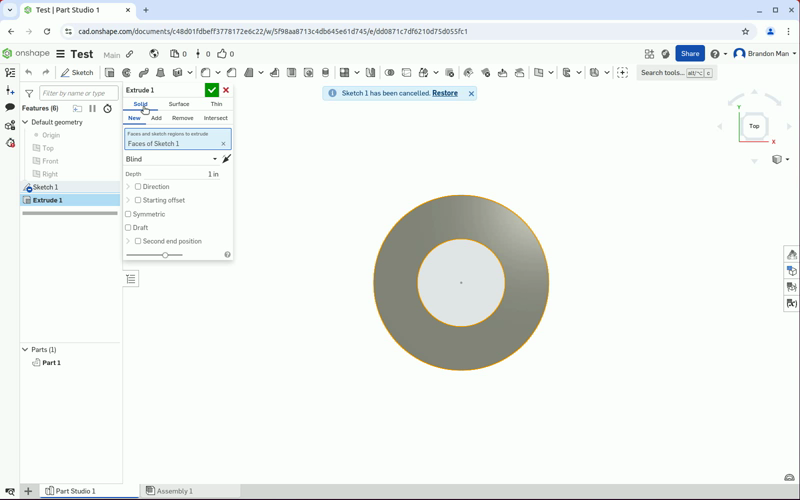
click(143, 106)
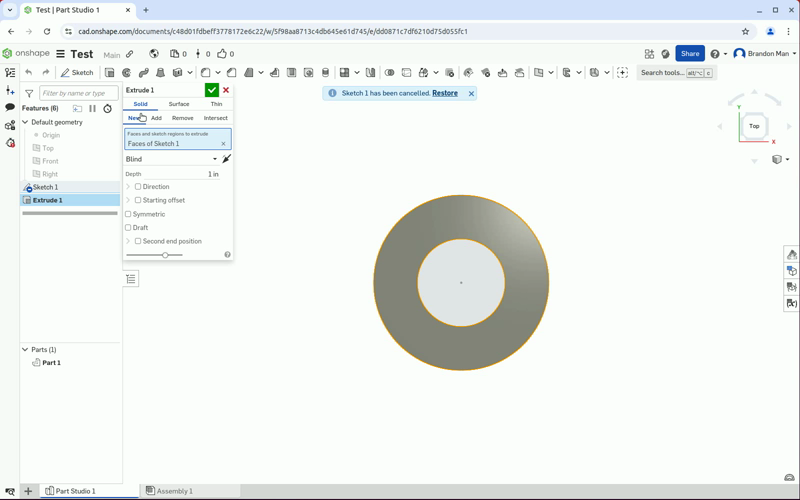
mouse_move(137, 120)
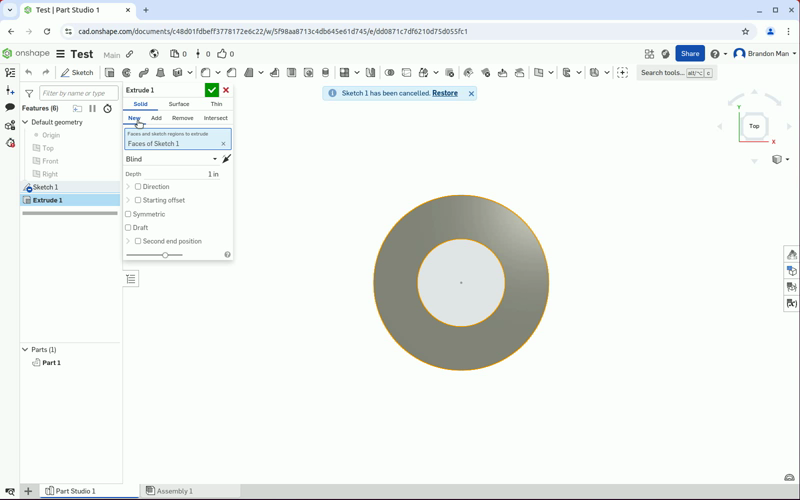
click(137, 120)
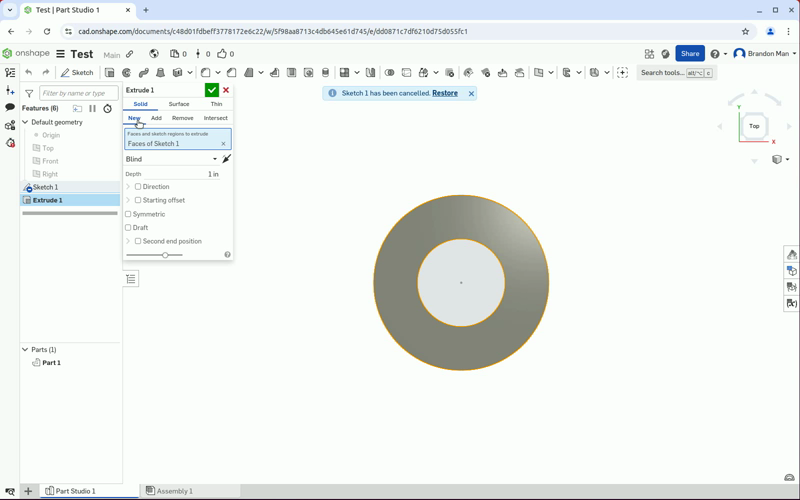
key(tab, 4)
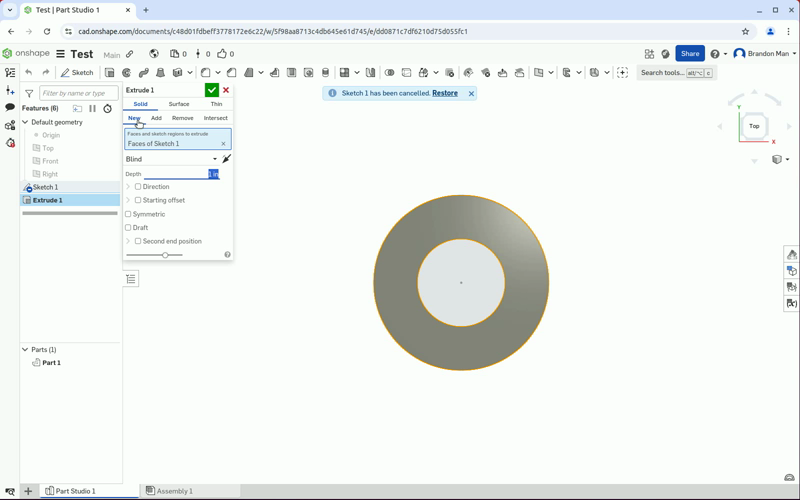
text(5.296)
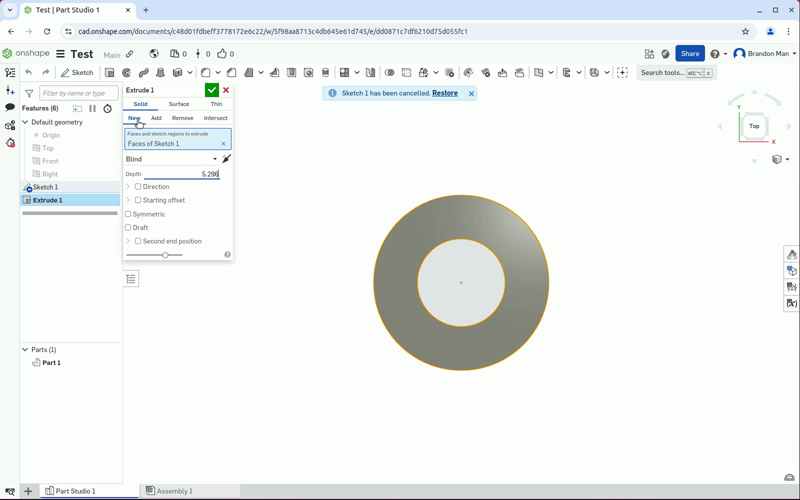
key(enter)
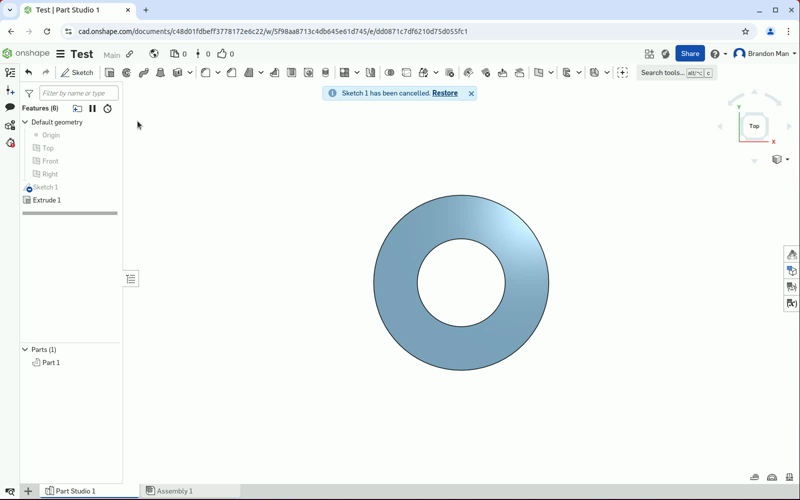
key(shift+h)
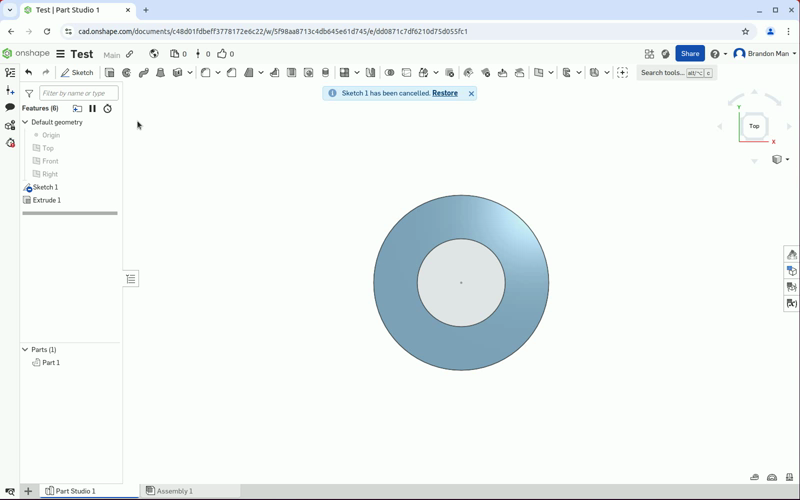
key(shift+h)
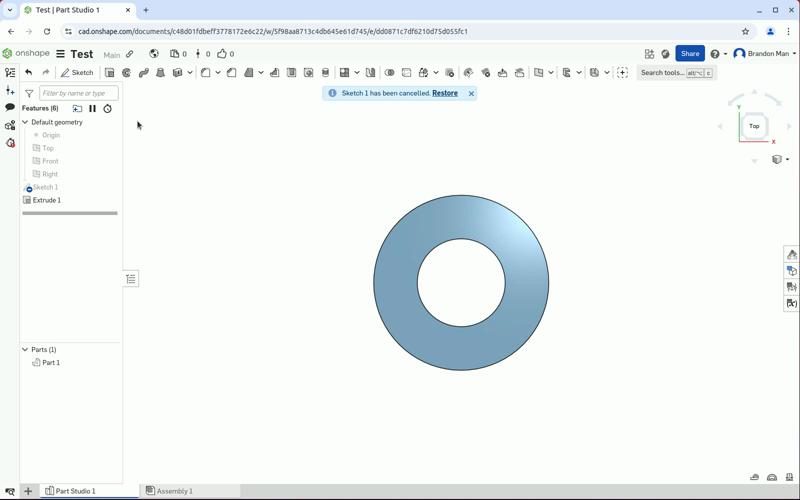
mouse_move(73, 189)
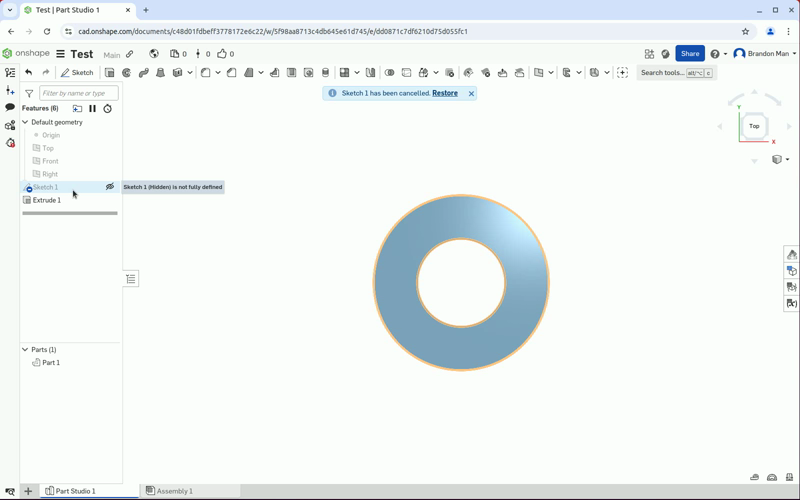
click(73, 189)
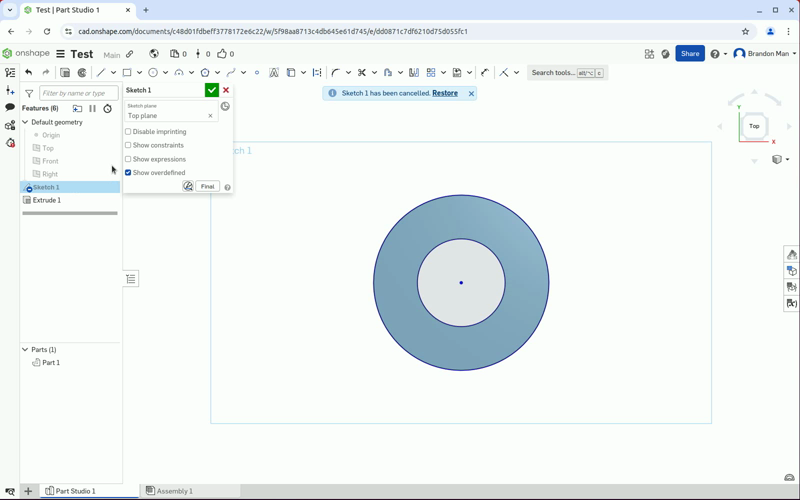
mouse_move(229, 92)
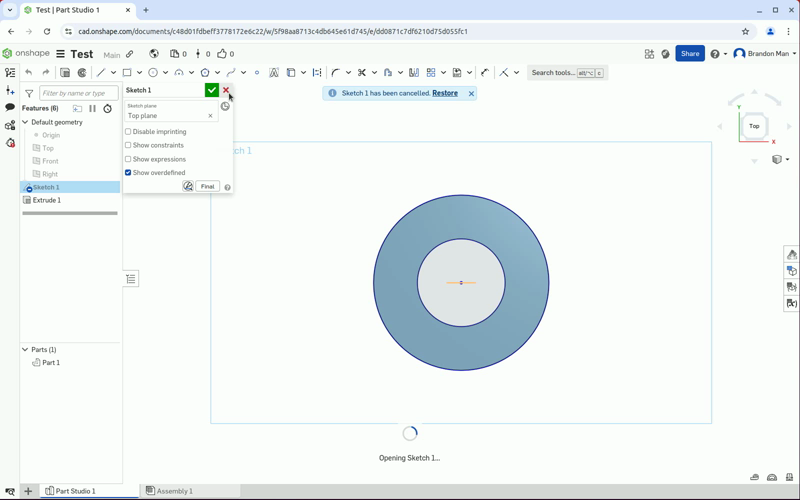
click(229, 92)
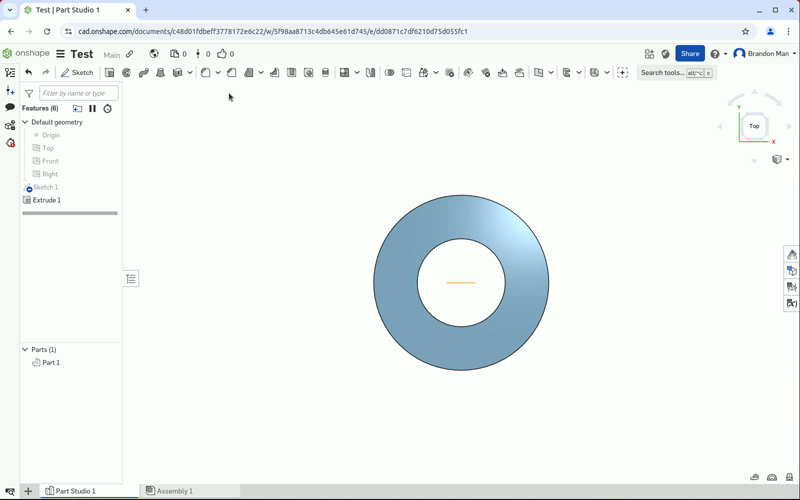
mouse_move(541, 75)
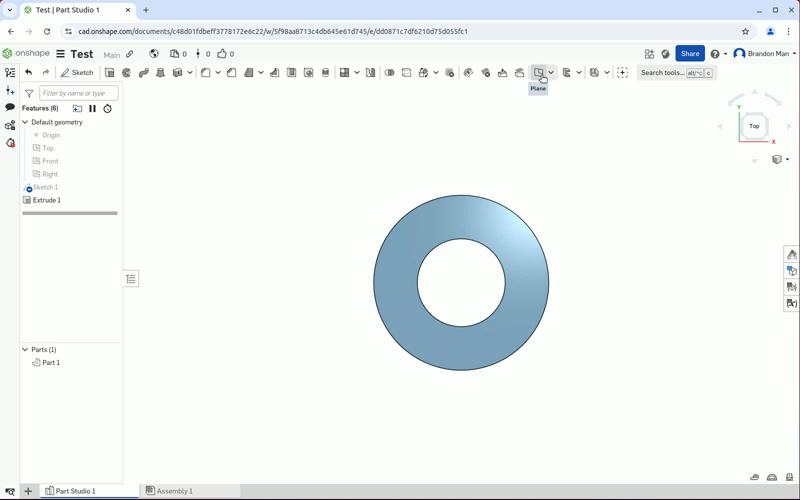
click(541, 75)
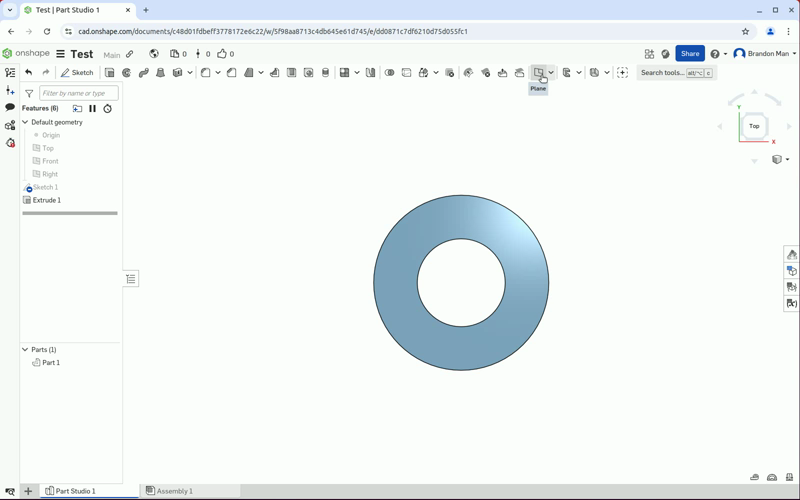
mouse_move(73, 150)
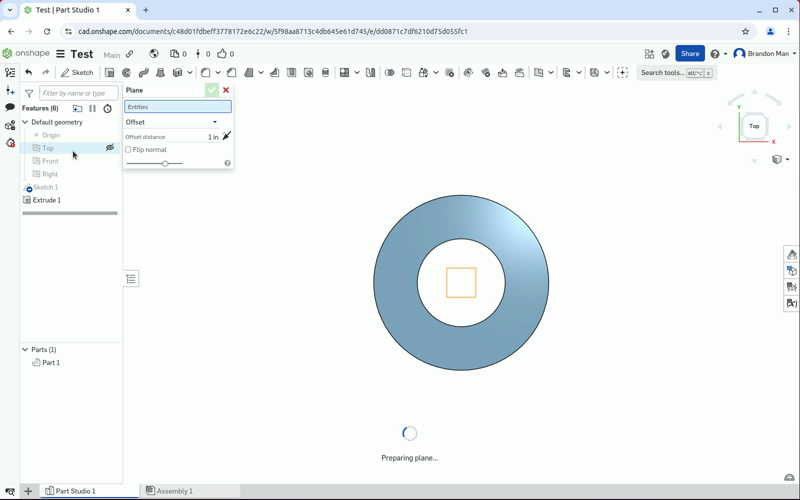
click(73, 150)
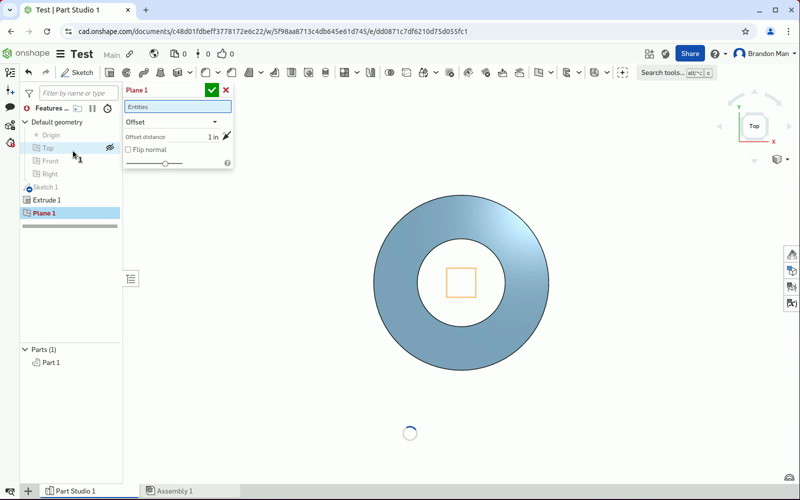
key(tab, 2)
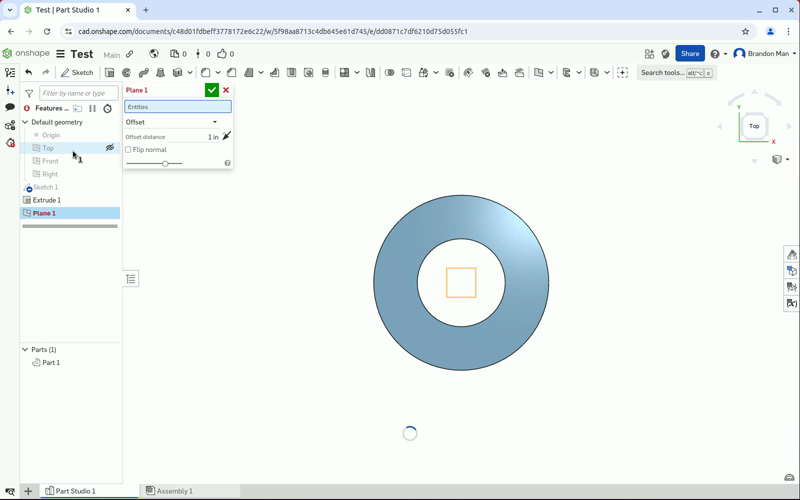
text(5.299)
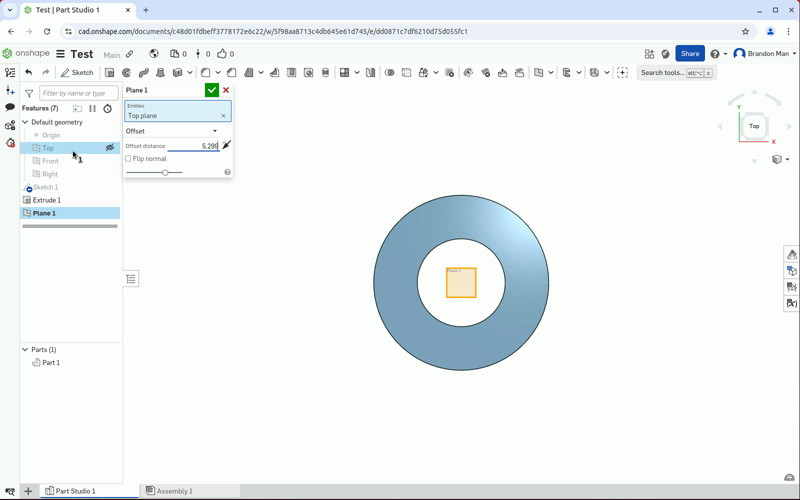
key(enter, 2)
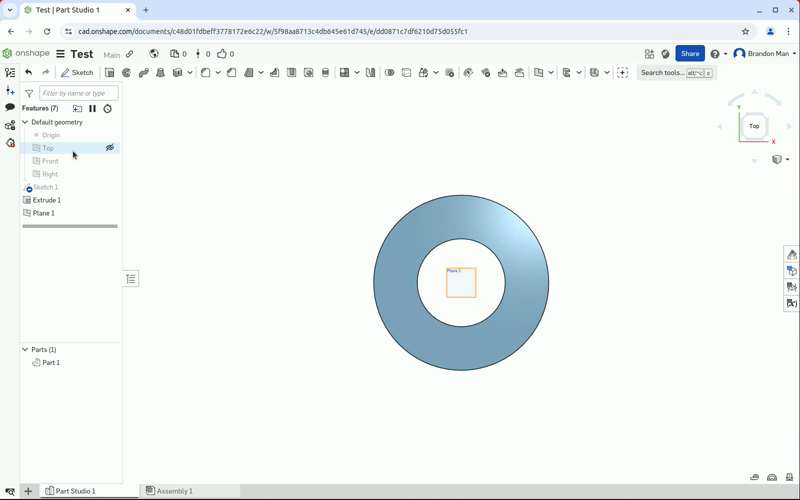
key(shift+s)
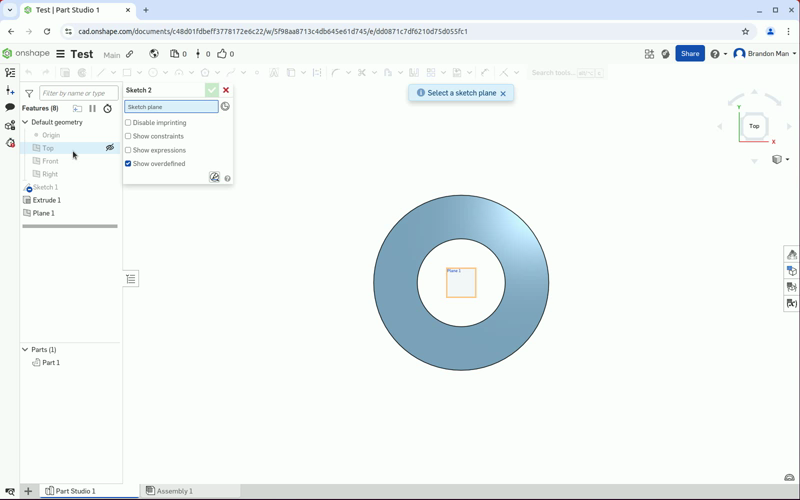
mouse_move(73, 215)
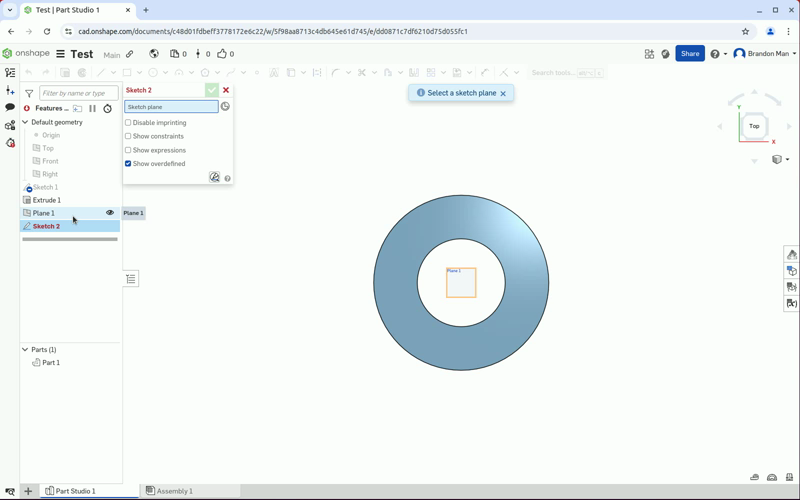
click(73, 215)
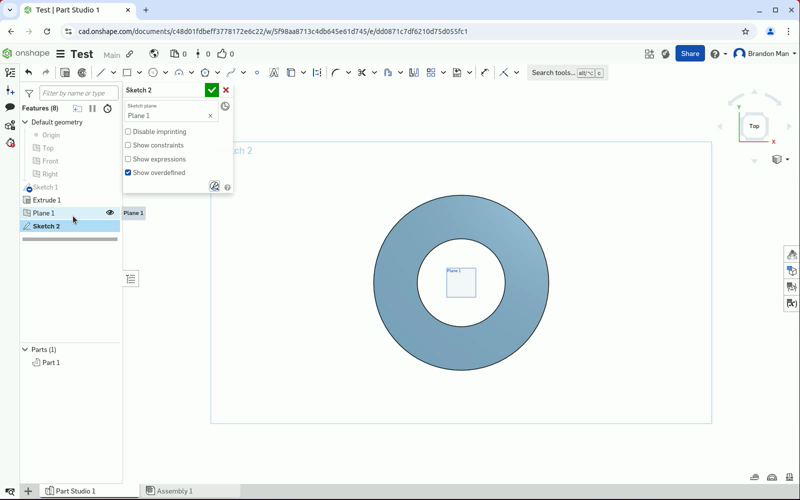
mouse_move(73, 352)
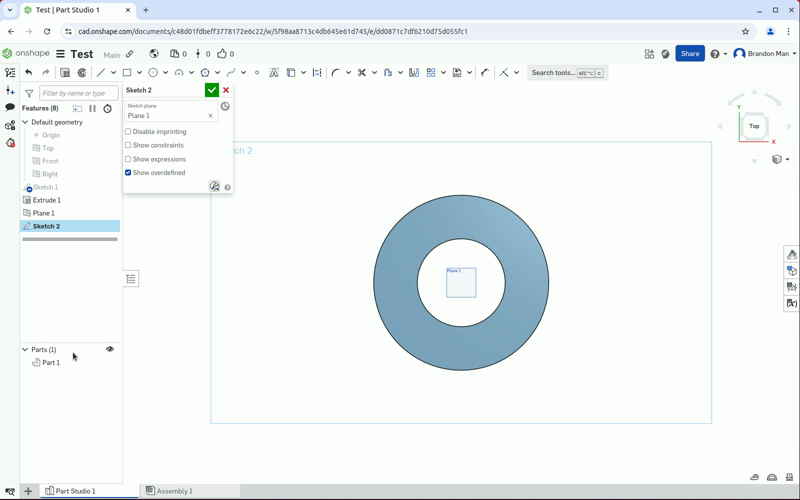
key(y)
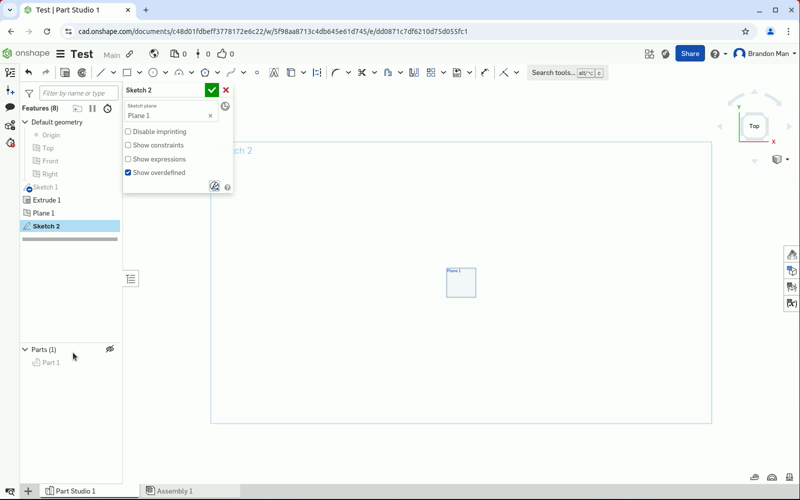
key(c)
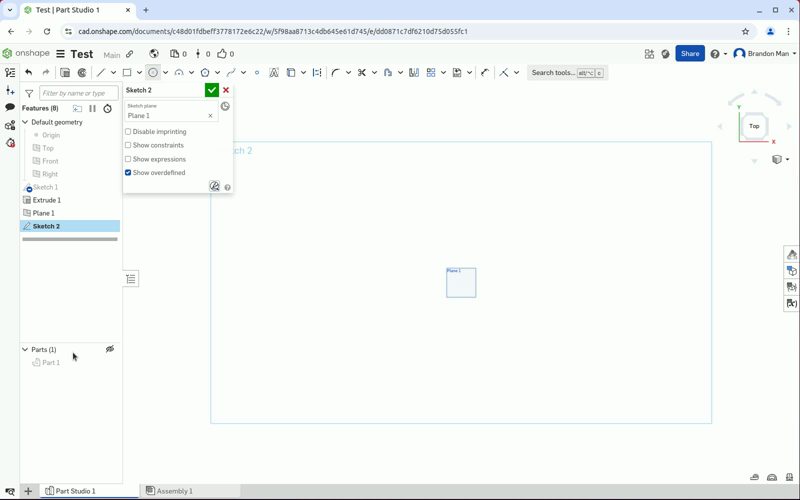
key_down(shift)
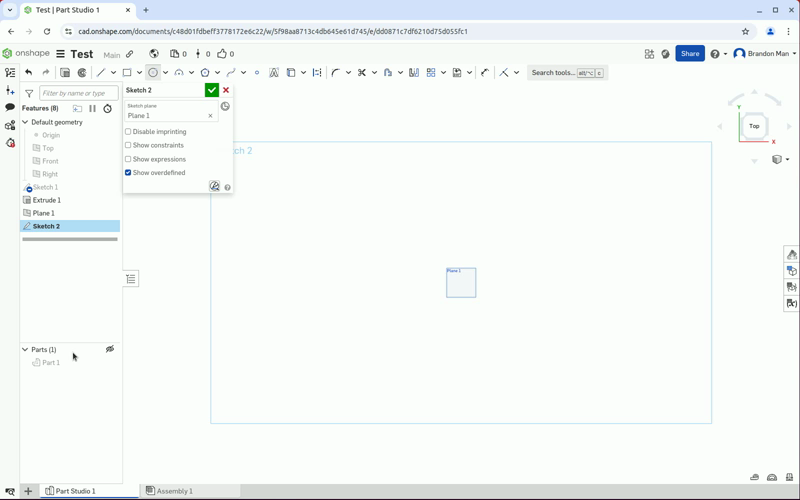
mouse_move(445, 217)
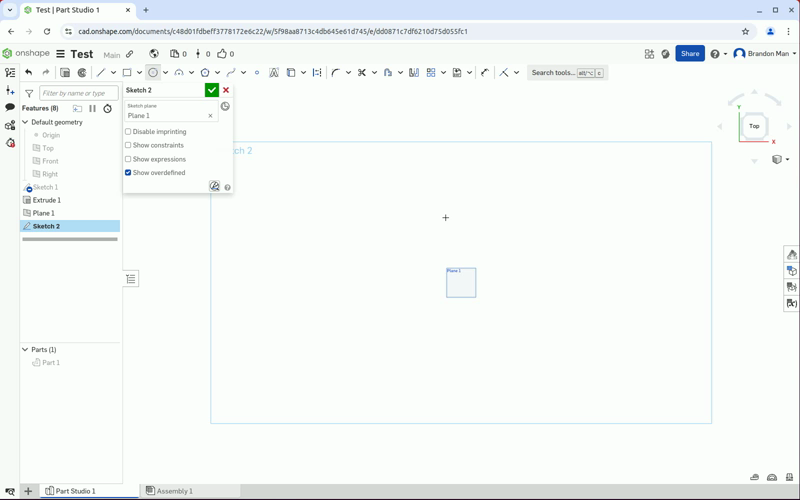
click(445, 217)
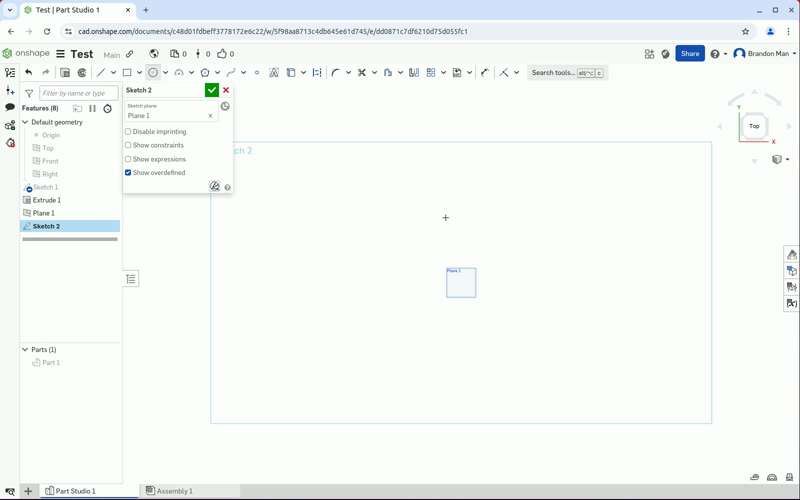
key_up(shift)
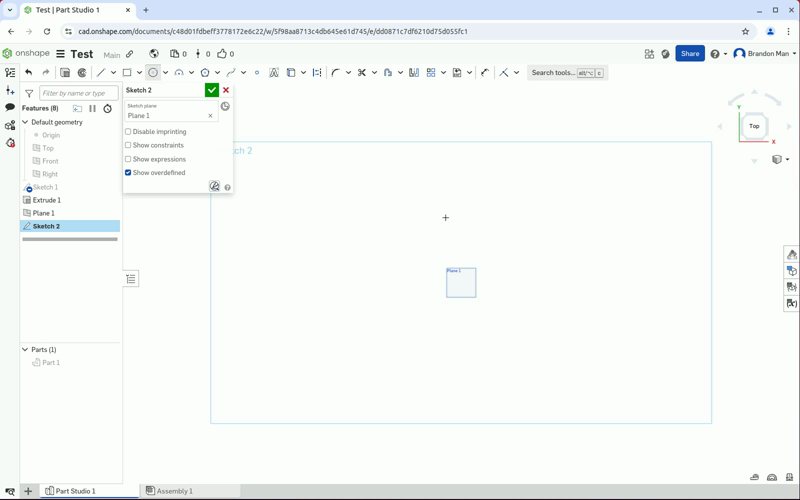
mouse_move(458, 217)
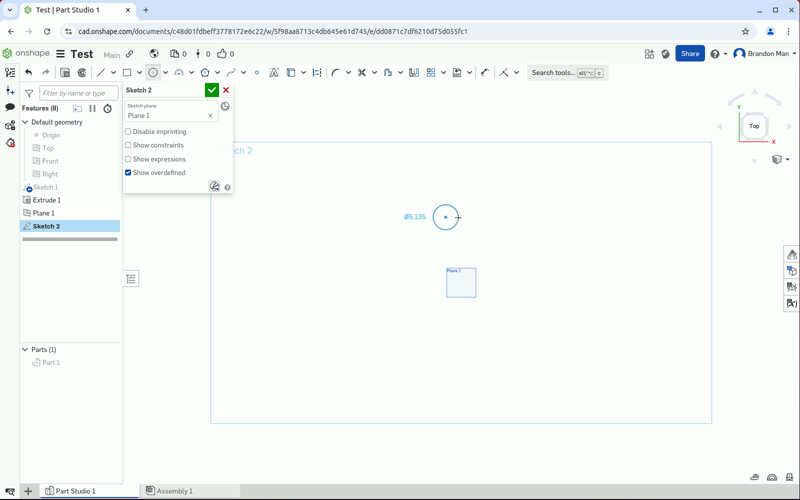
click(458, 217)
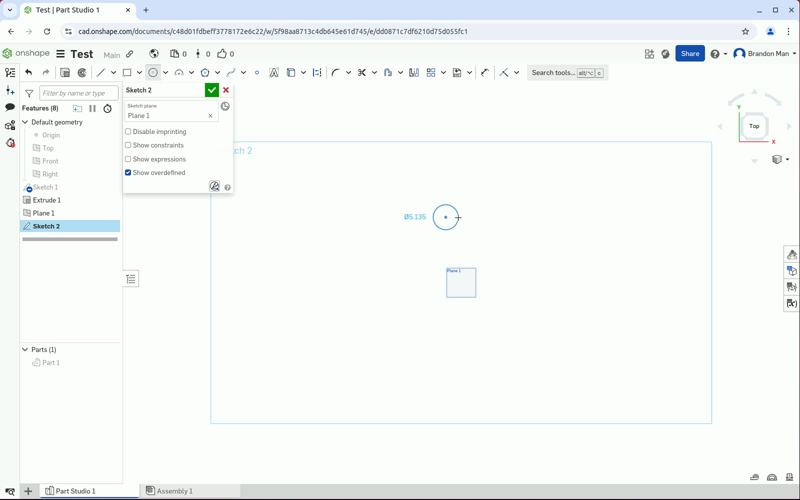
key(esc)
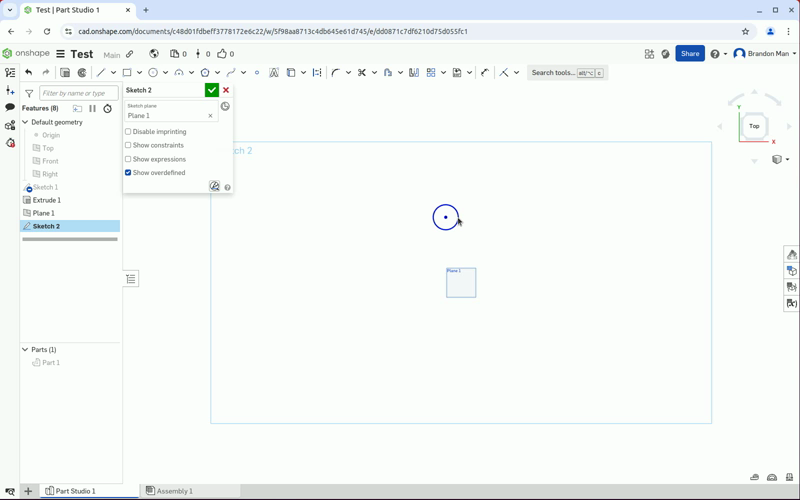
mouse_move(447, 224)
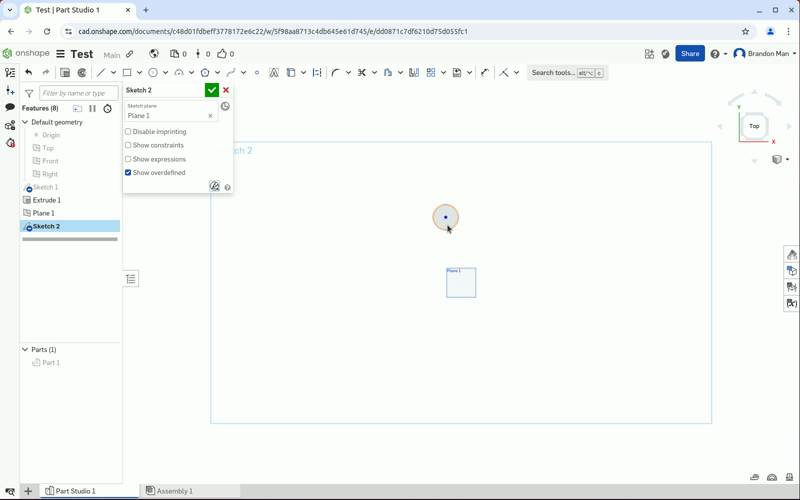
scroll(6)
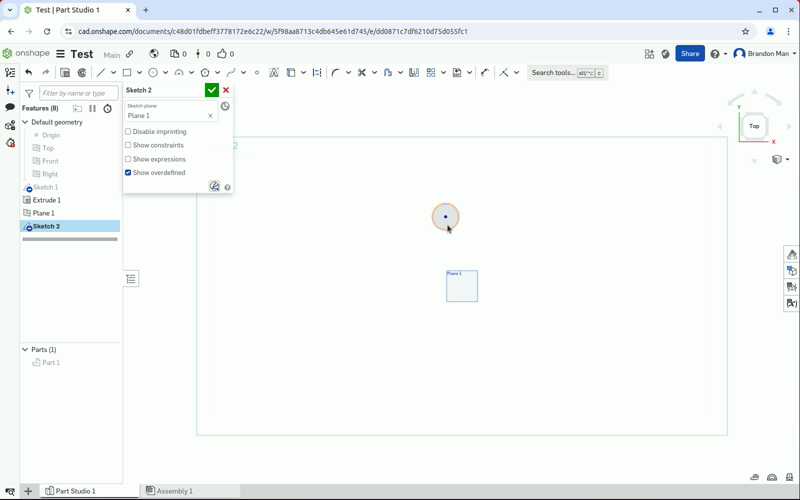
scroll(6)
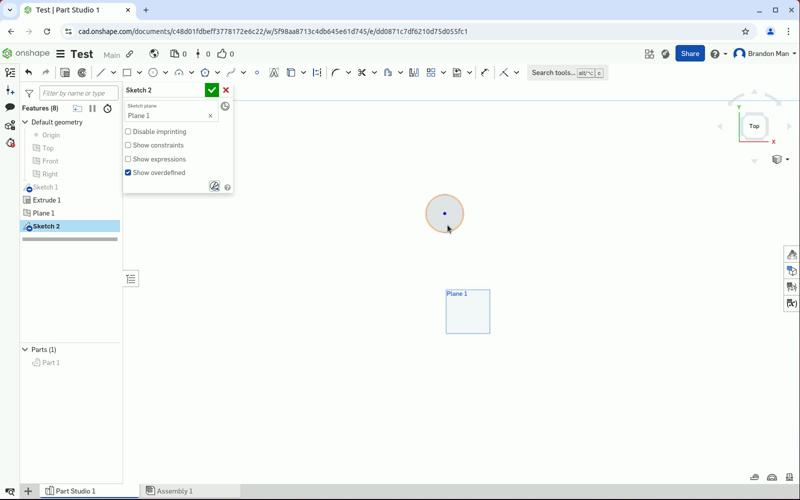
scroll(6)
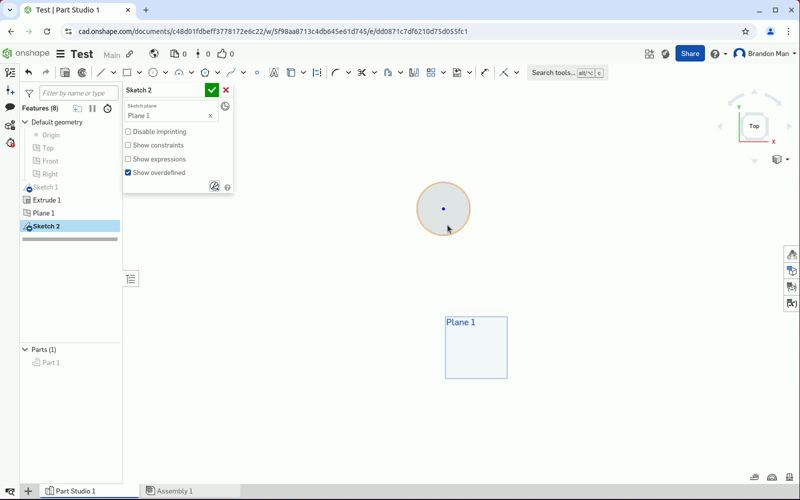
scroll(6)
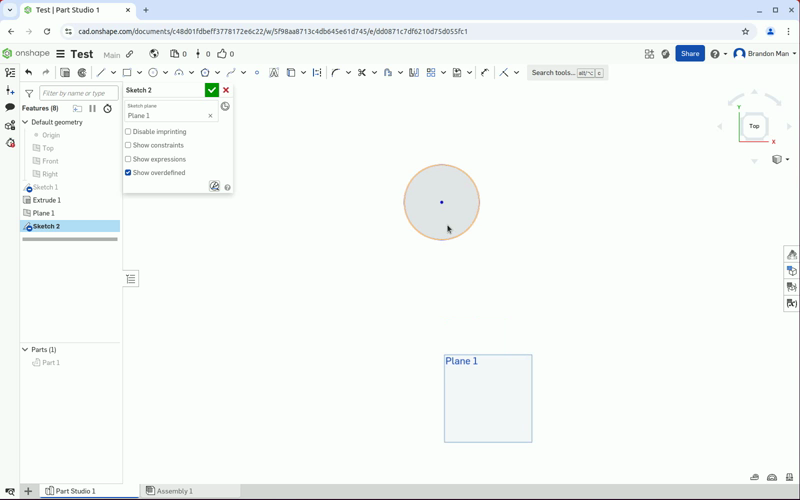
scroll(6)
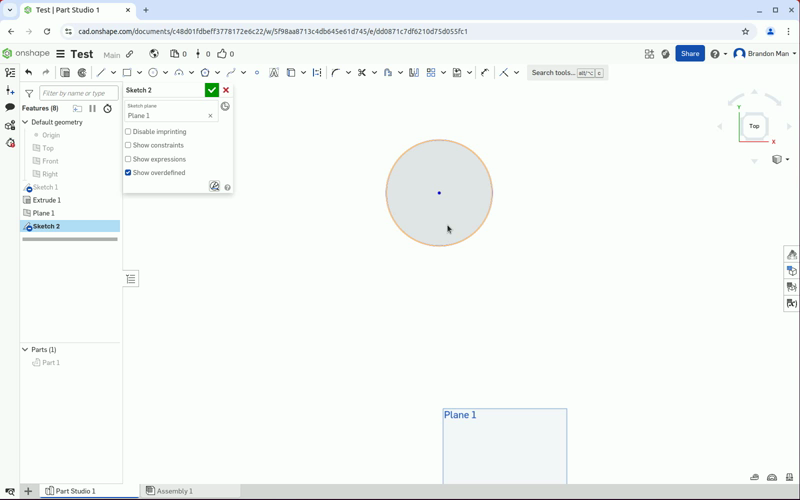
scroll(6)
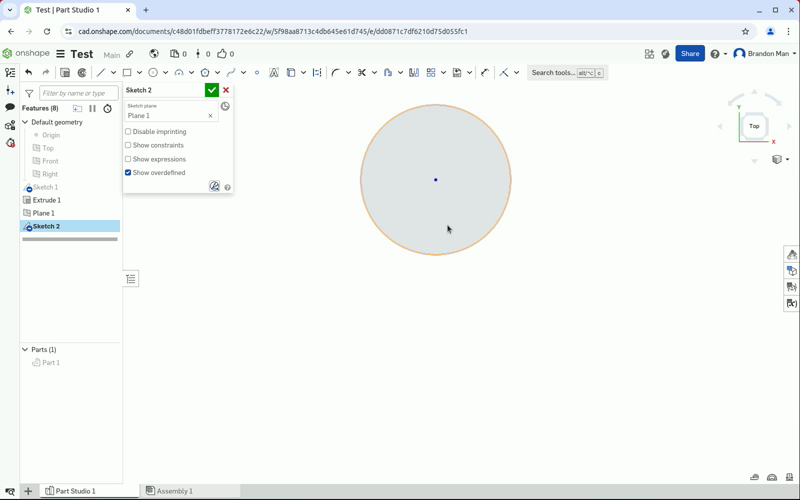
scroll(6)
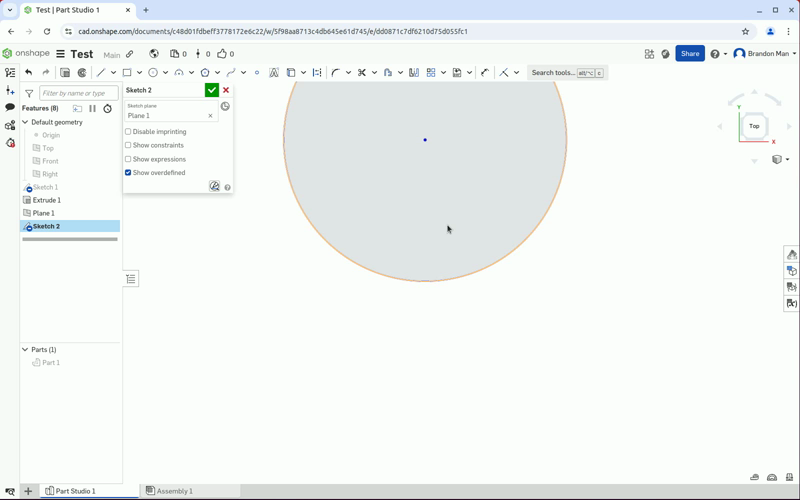
click(447, 224)
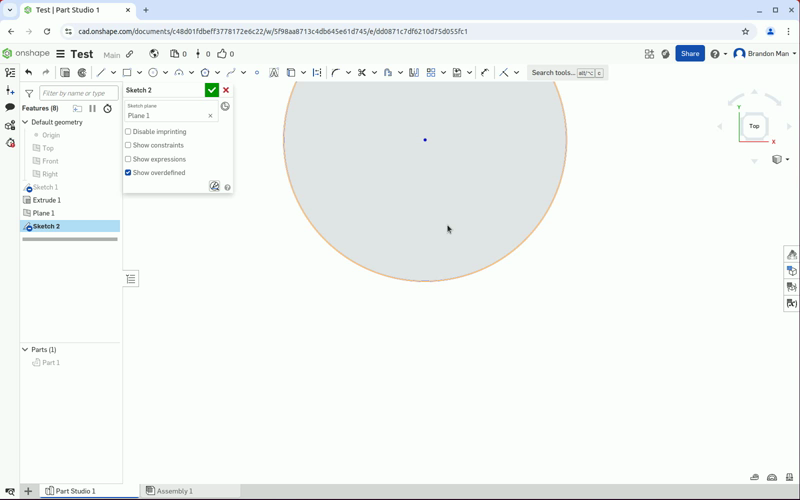
scroll(-6)
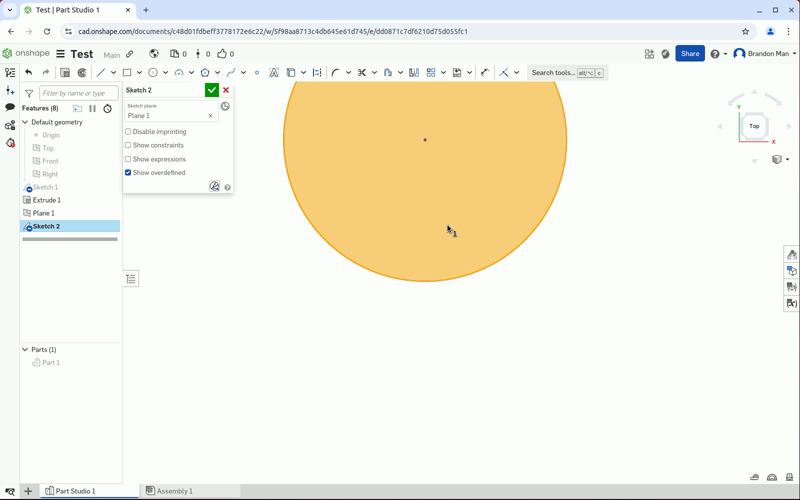
scroll(-6)
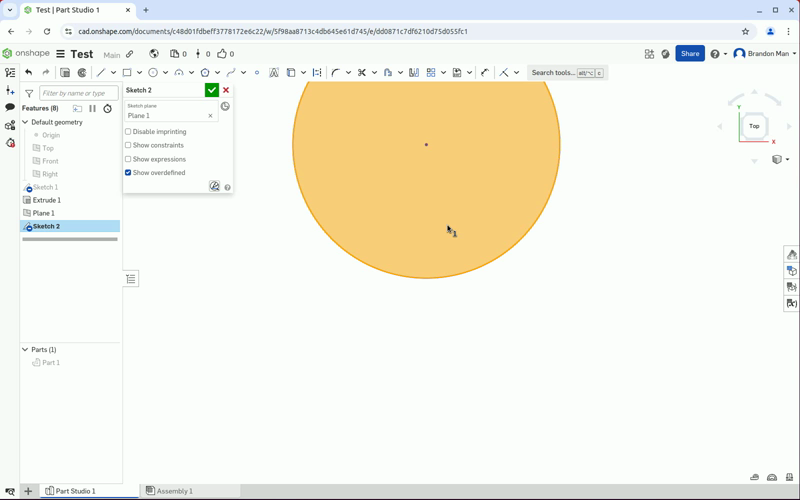
scroll(-6)
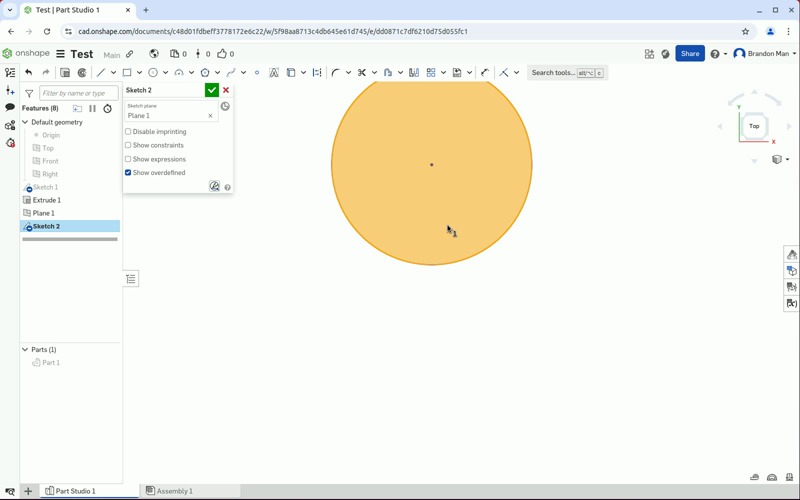
scroll(-6)
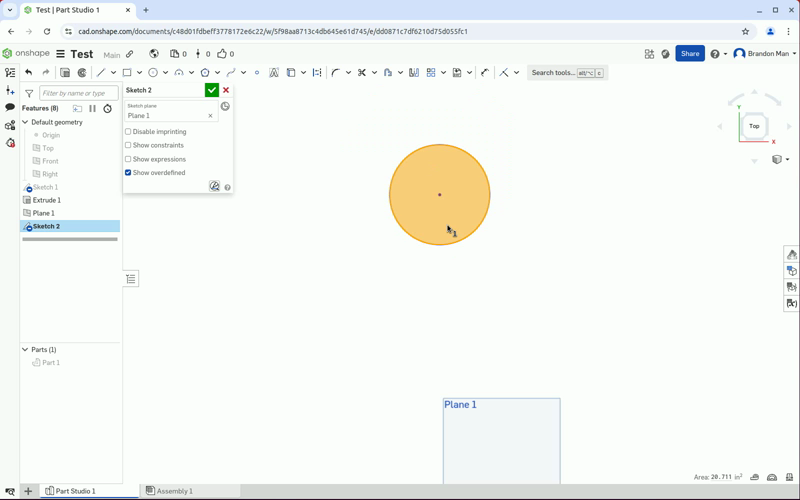
scroll(-6)
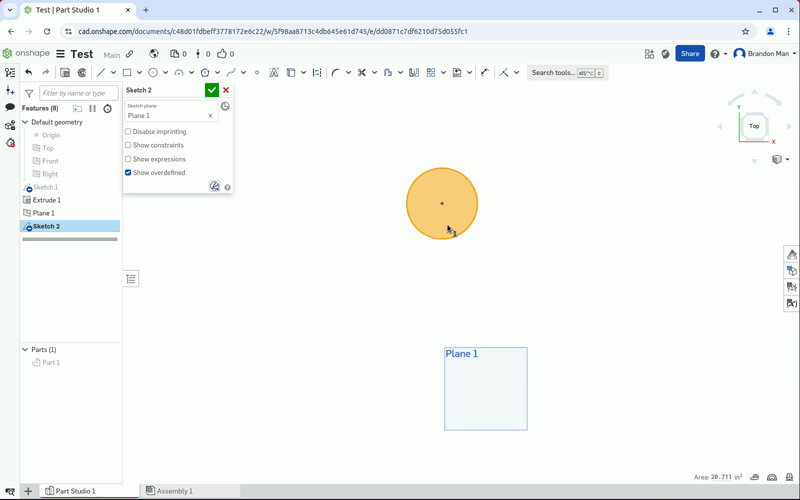
scroll(-6)
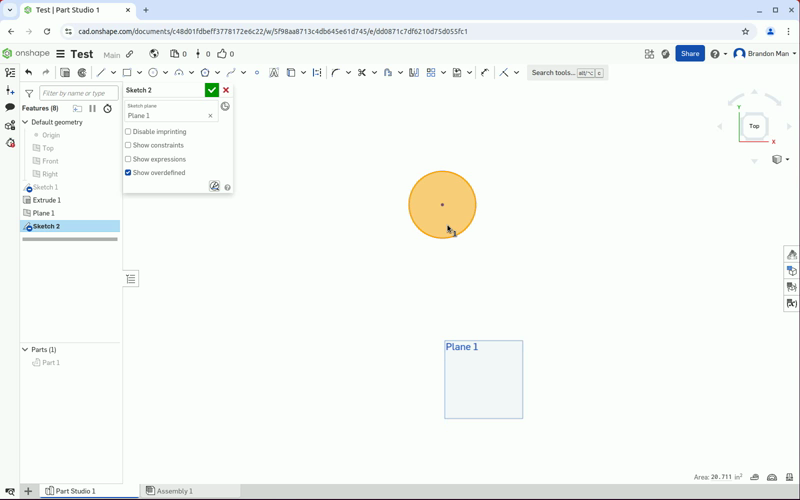
scroll(-6)
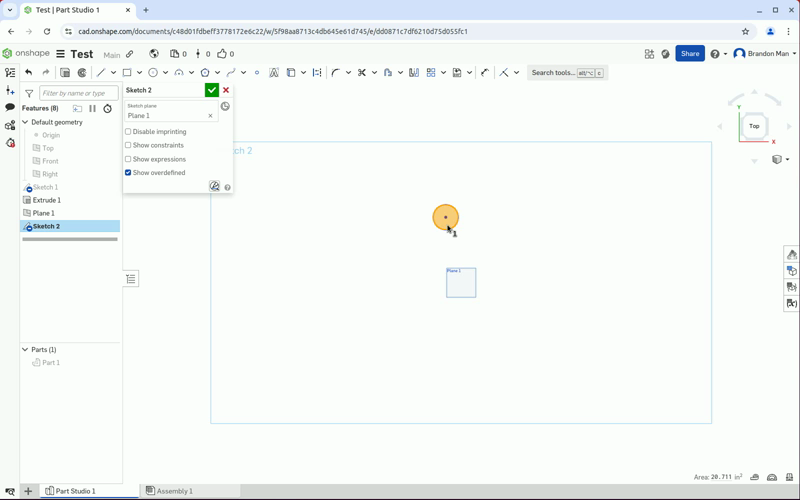
mouse_move(73, 352)
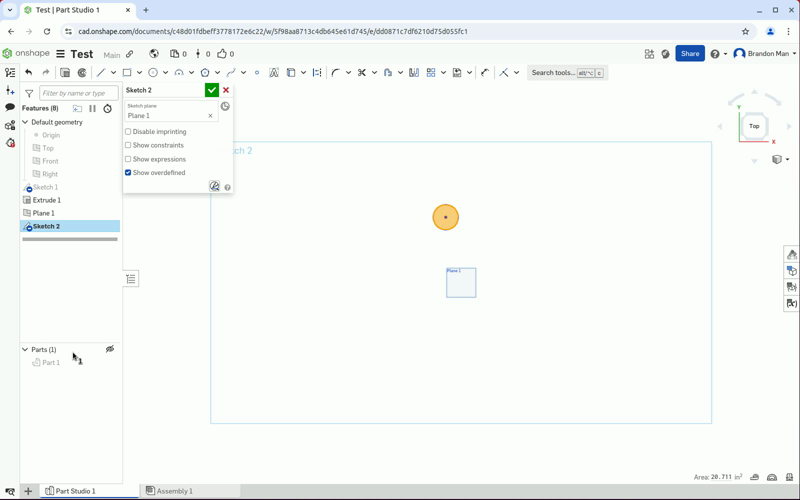
key(shift+y)
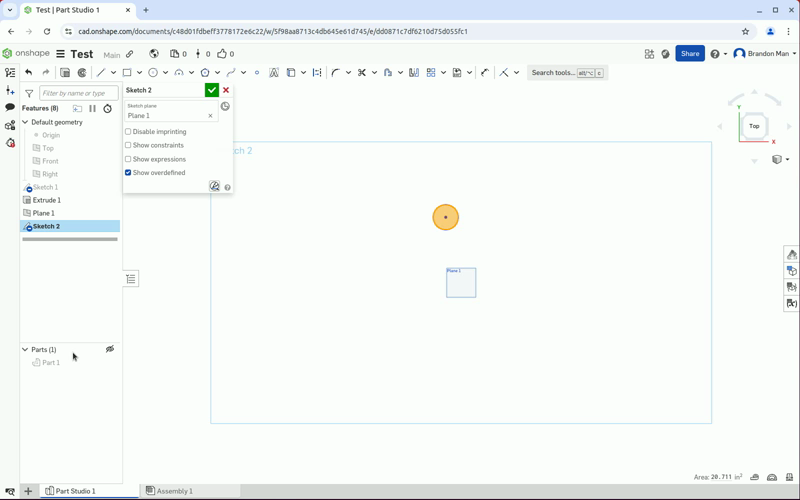
key(shift+e)
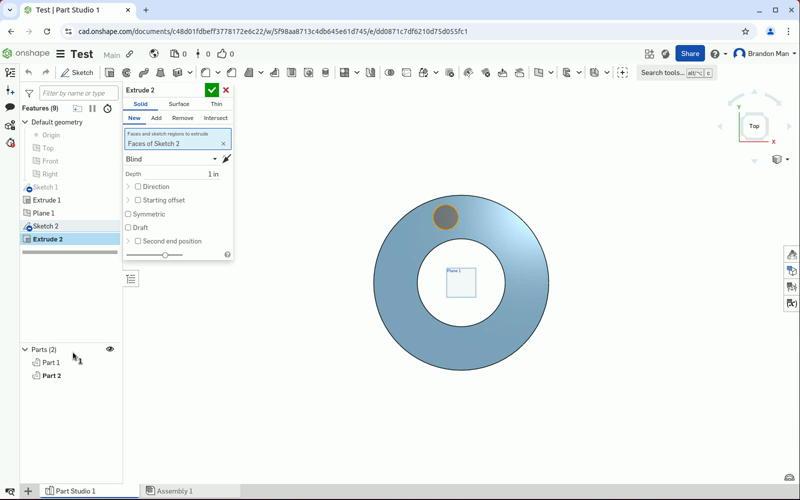
mouse_move(143, 106)
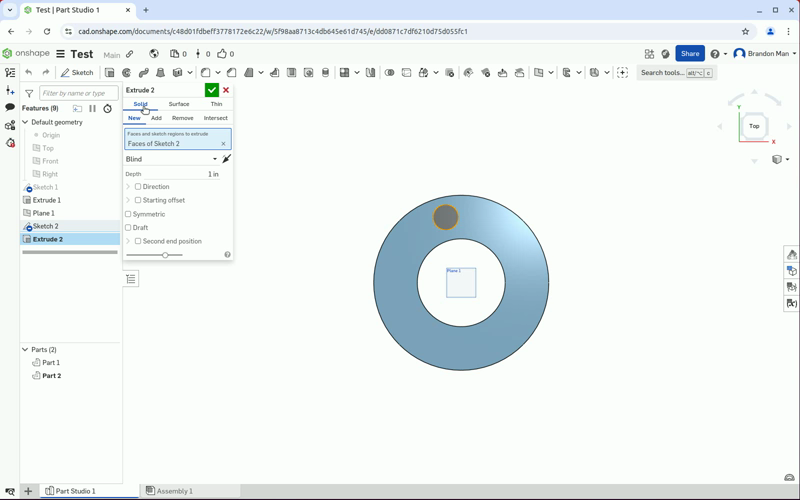
click(143, 106)
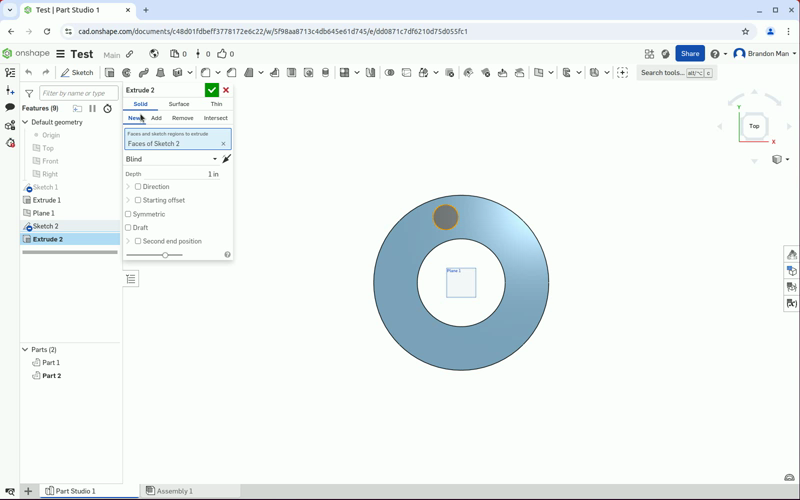
mouse_move(137, 120)
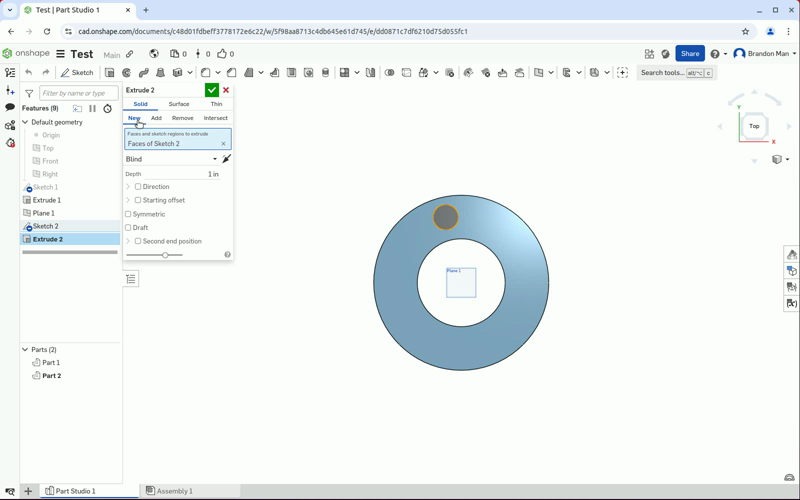
click(137, 120)
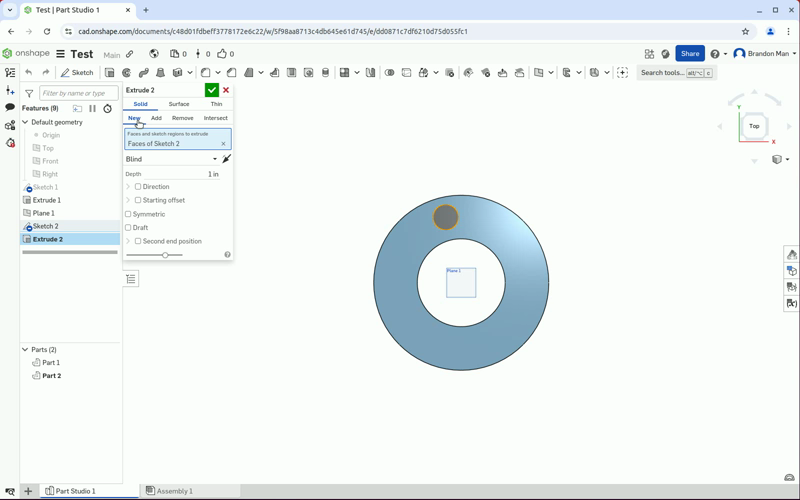
key(tab, 4)
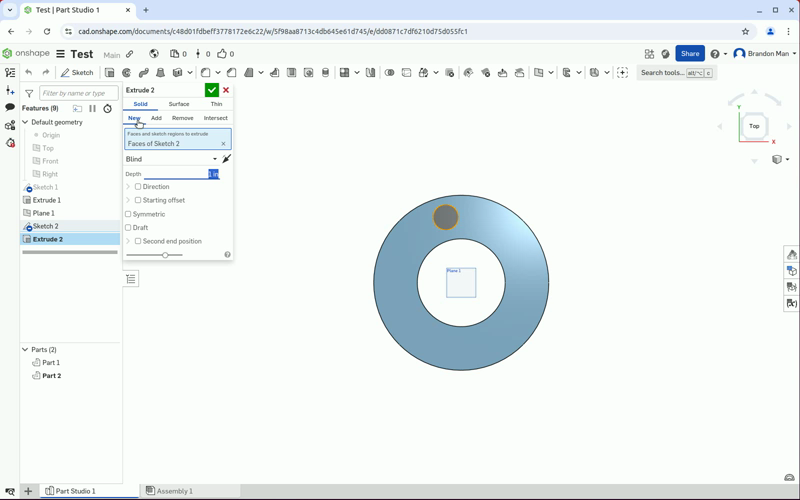
text(17.813)
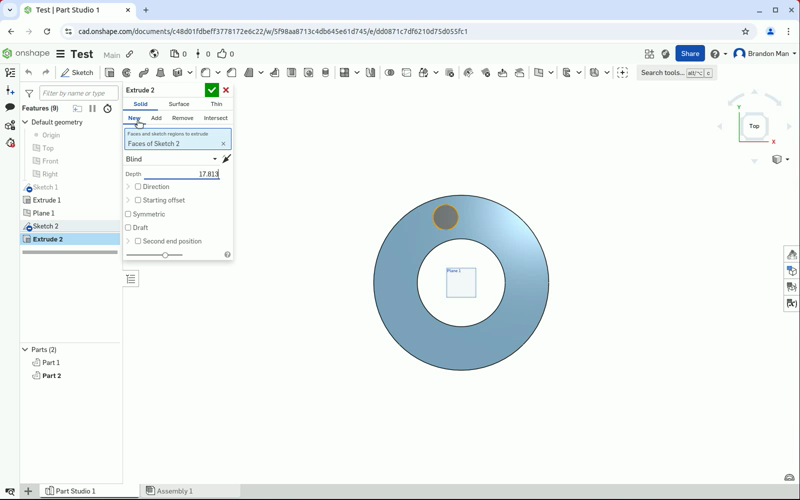
key(enter)
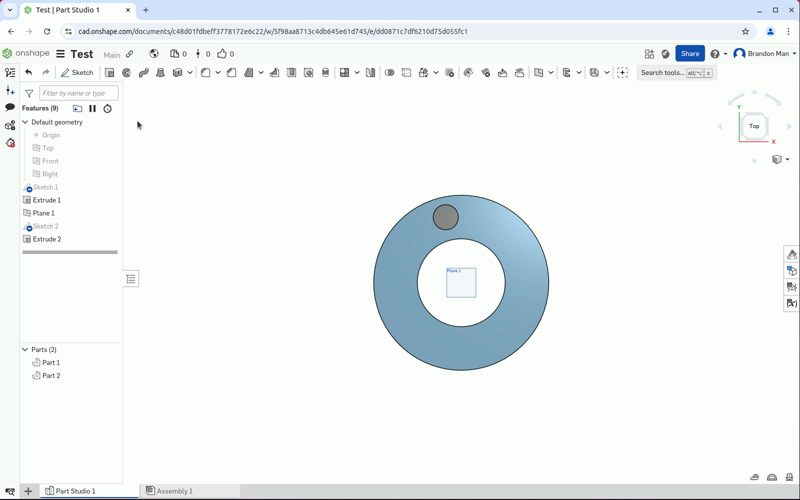
key(shift+h)
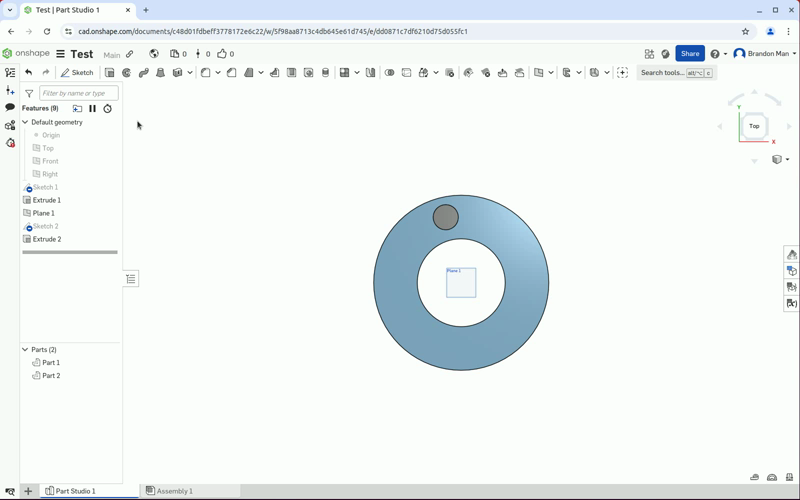
key(shift+h)
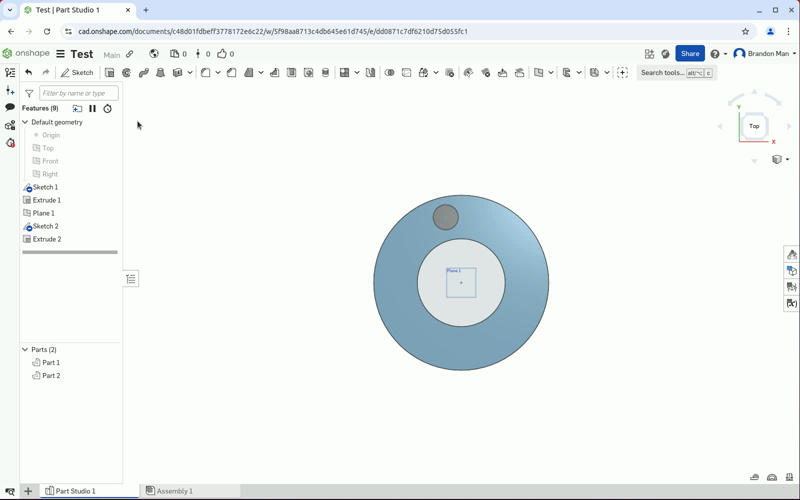
key(shift+7)
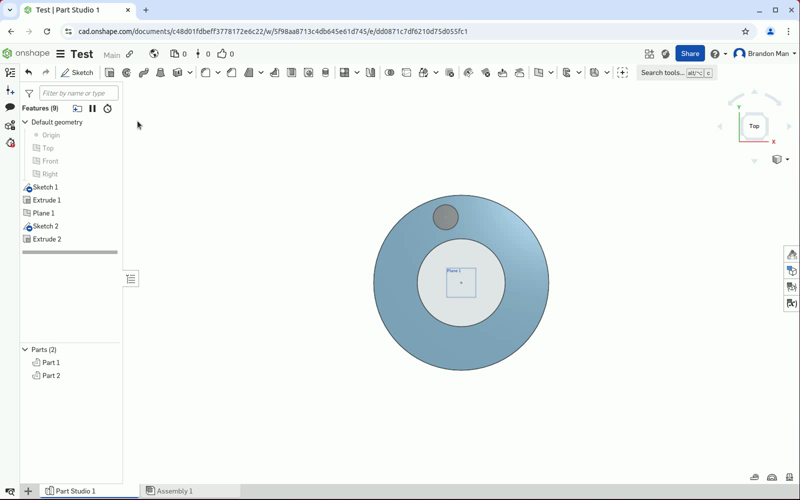
key(up, 3)
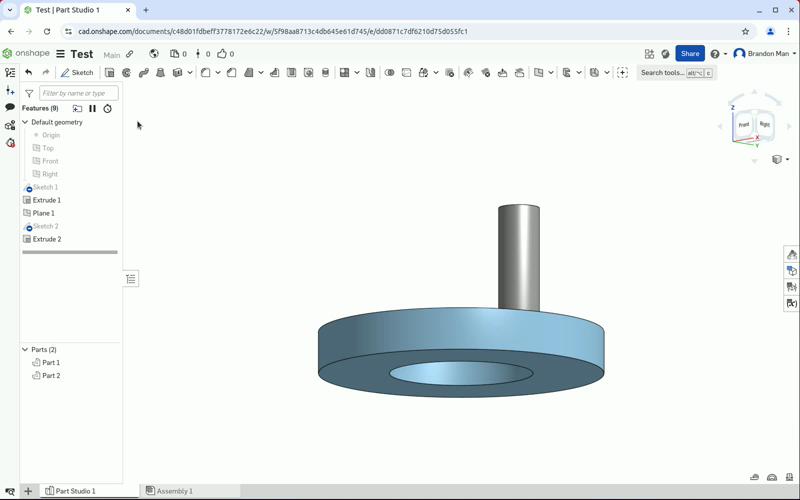
key(left, 3)
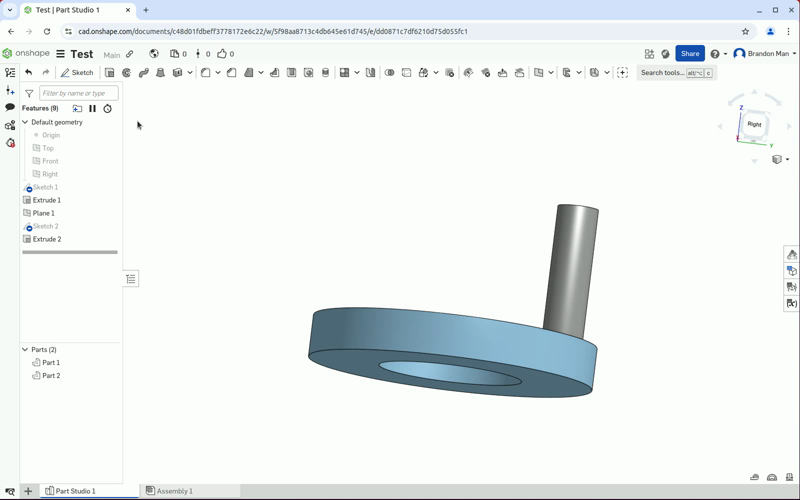
key(right, 3)
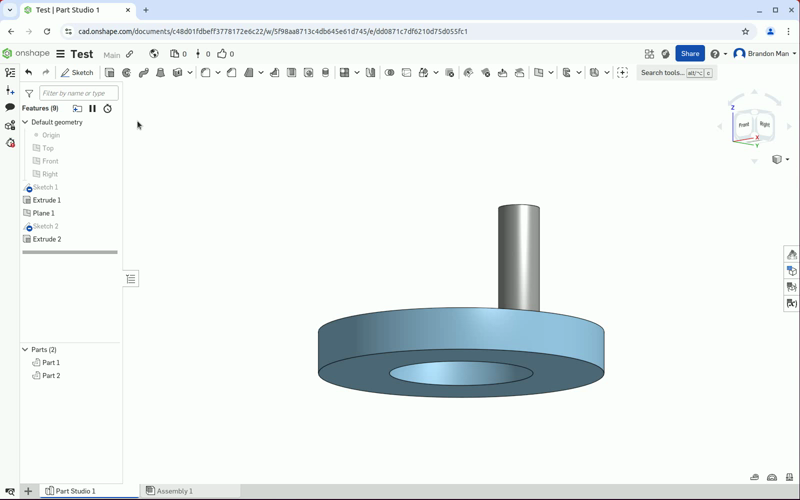
key(down, 3)
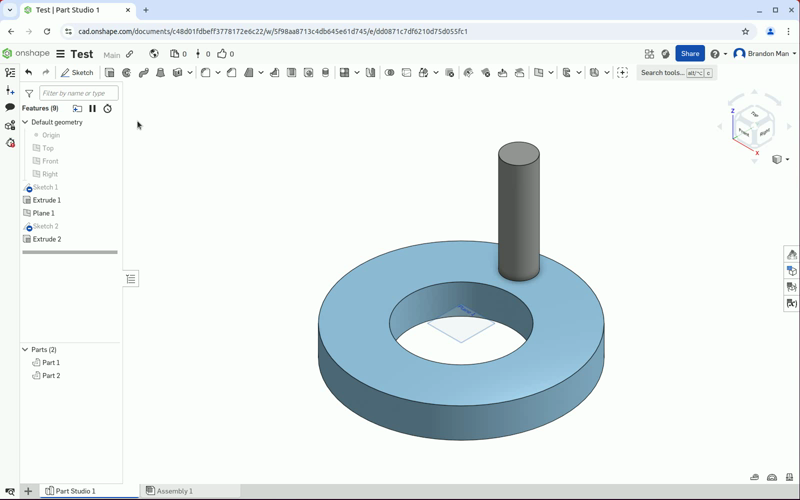
mouse_move(73, 189)
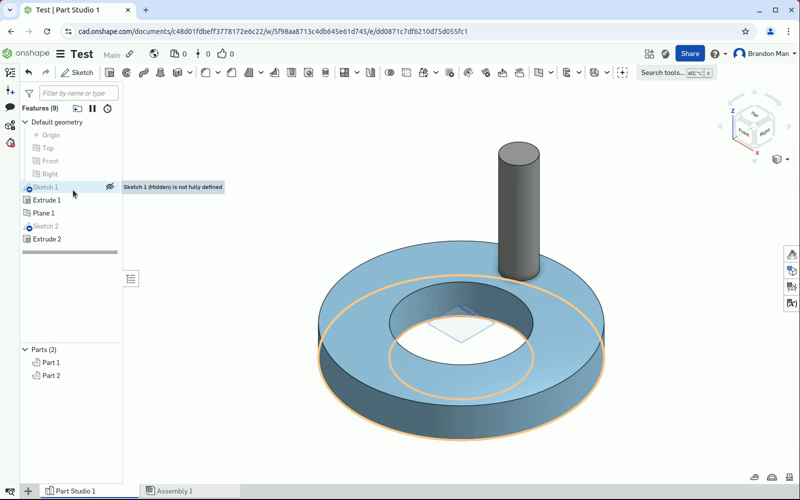
click(73, 189)